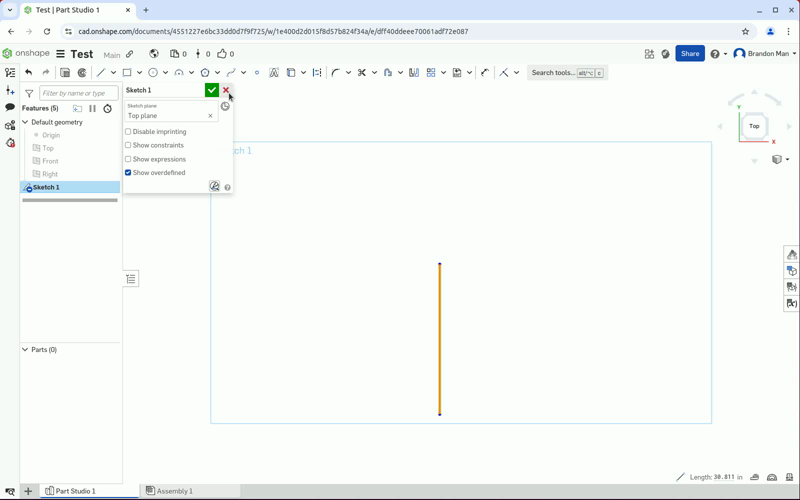
key(shift+h)
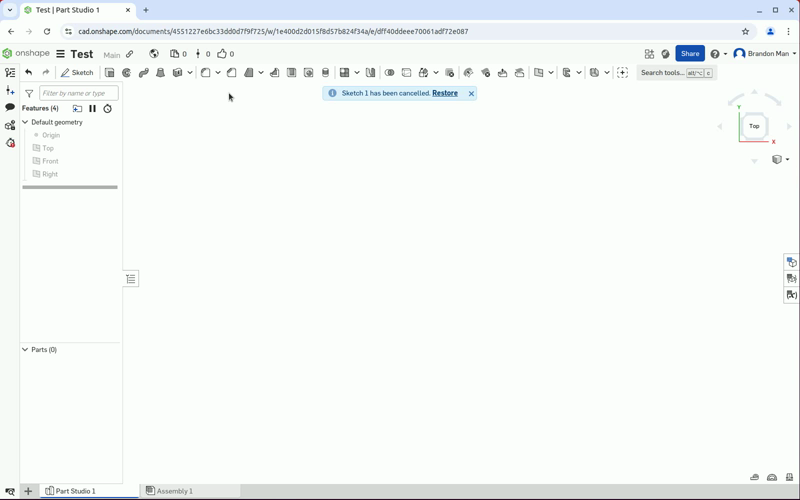
mouse_move(73, 352)
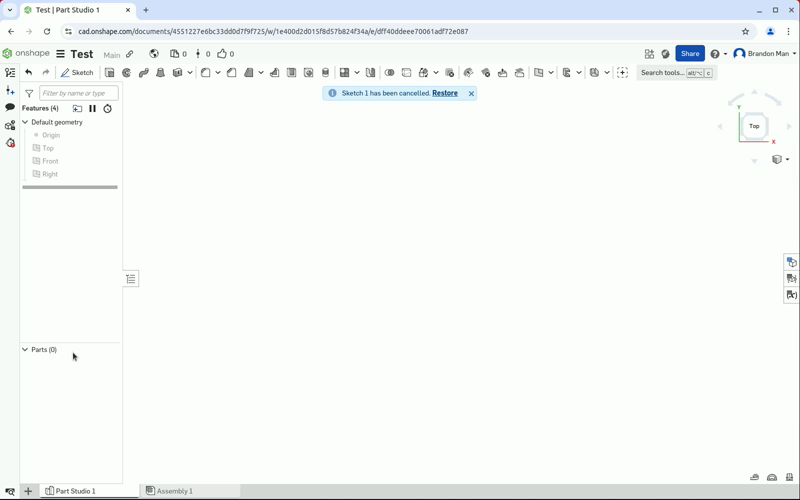
key(y)
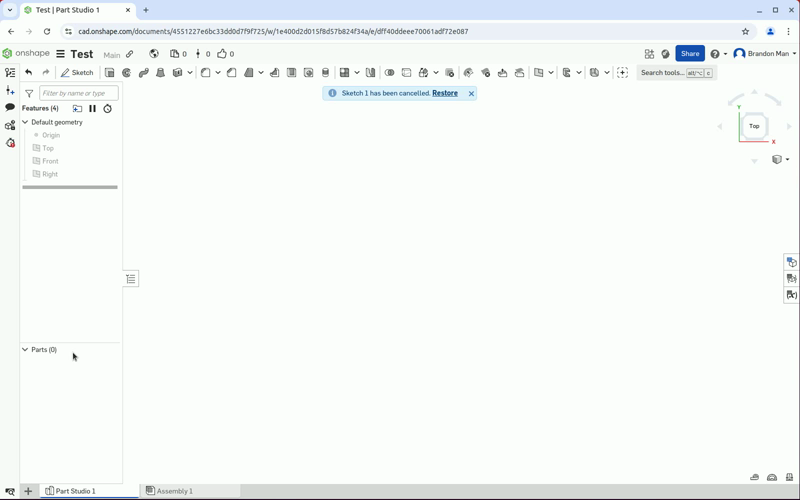
key(shift+p)
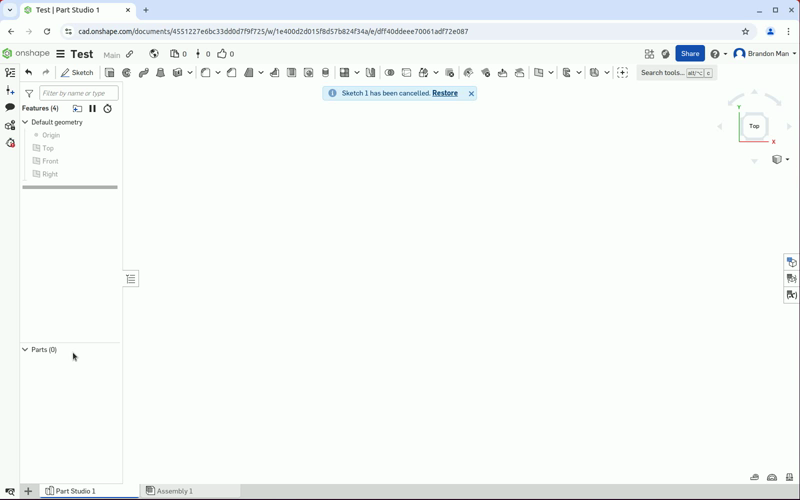
key(space)
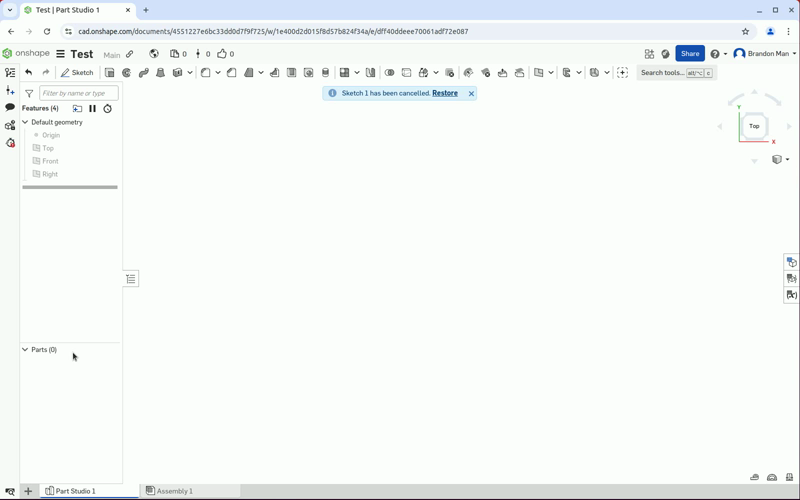
key_down(shift)
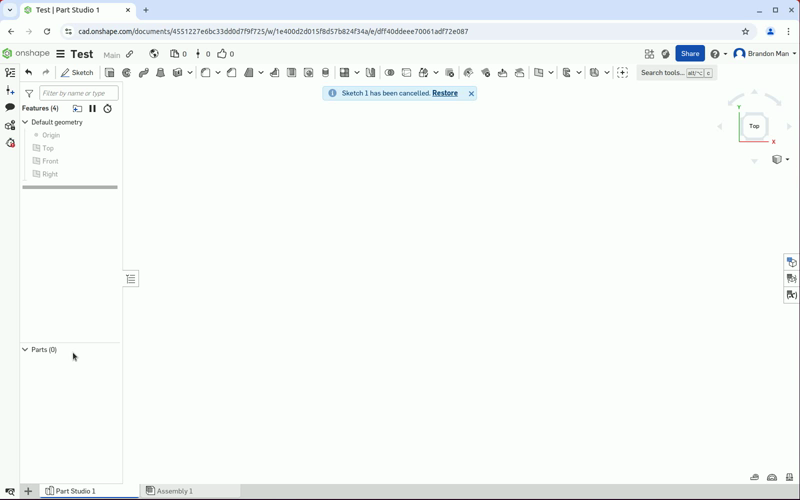
key(up)
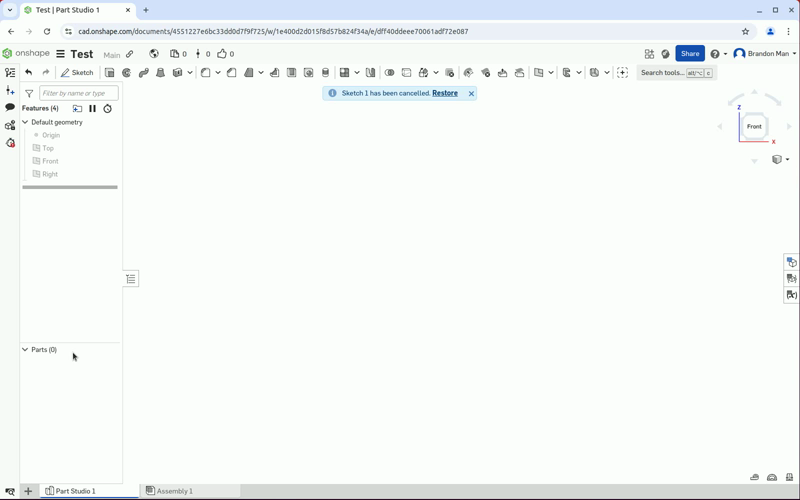
key_up(shift)
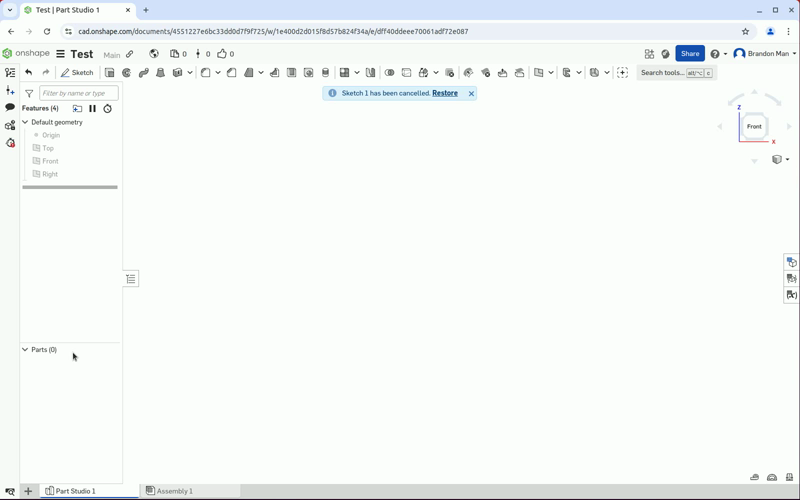
key(space)
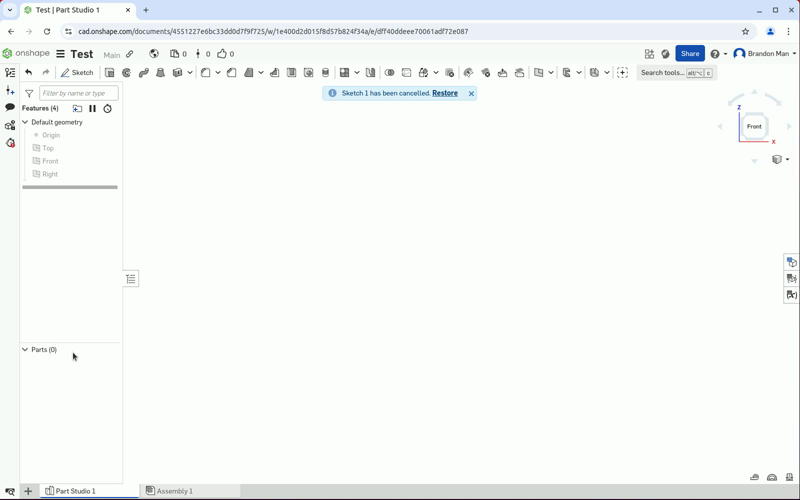
key_down(shift)
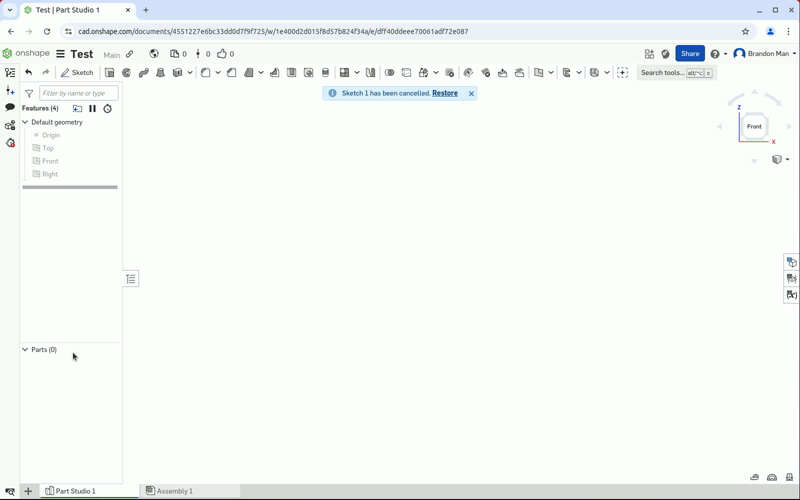
key(left)
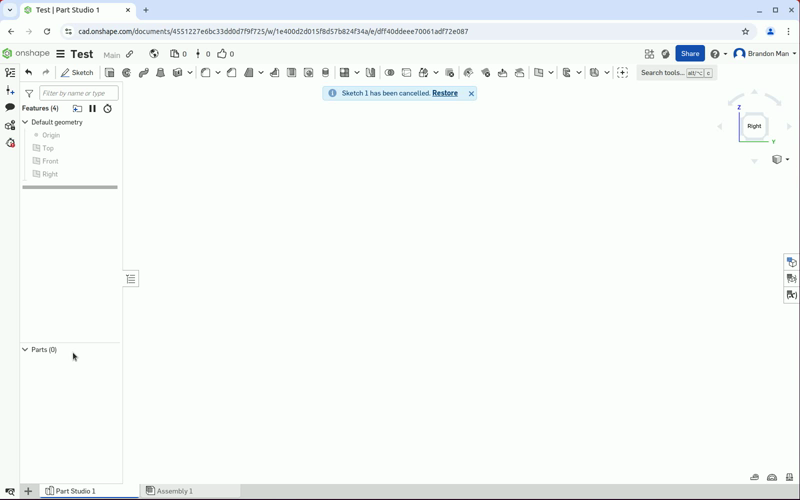
key_up(shift)
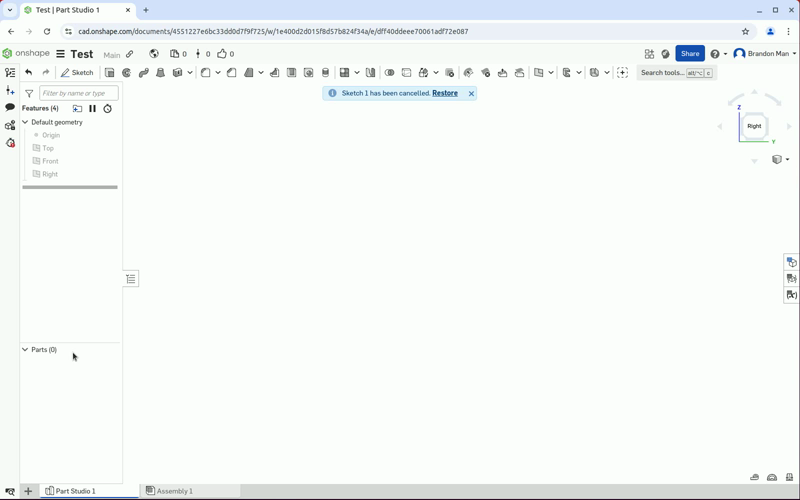
mouse_move(73, 352)
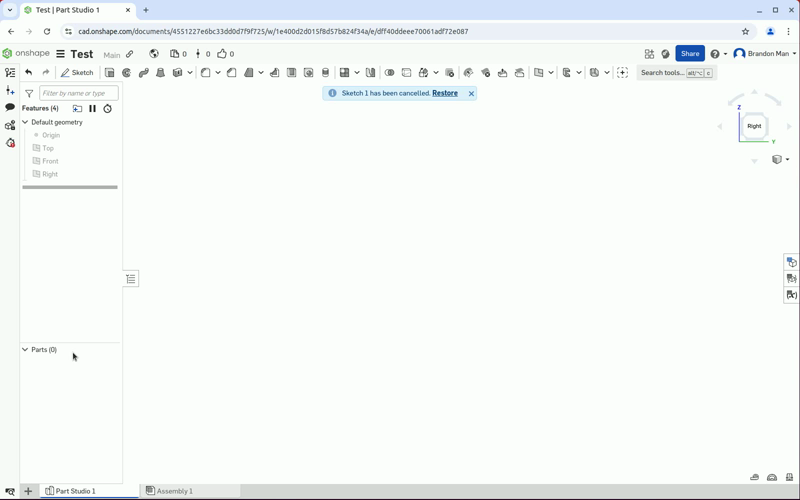
key(shift+y)
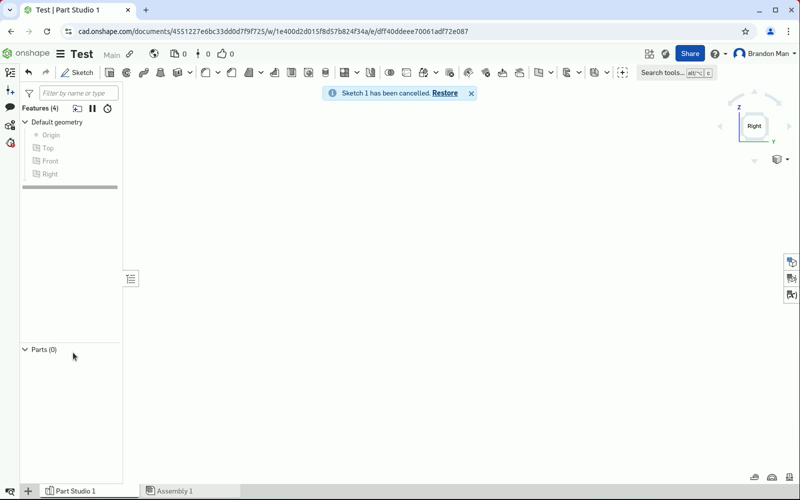
key(shift+s)
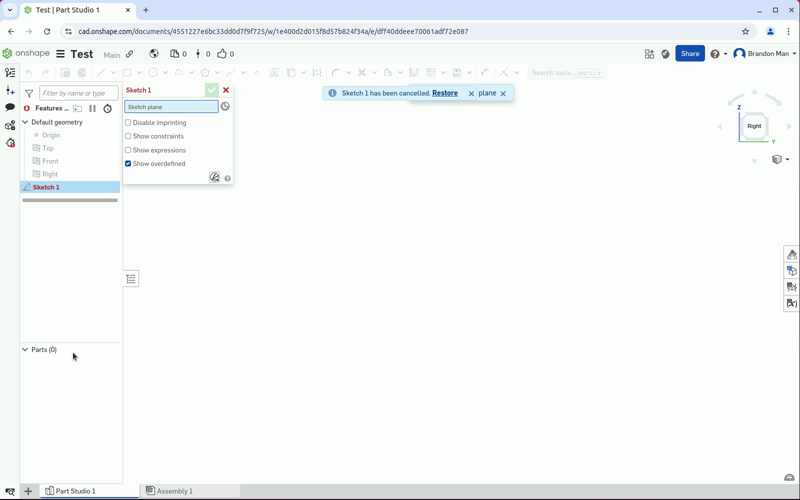
mouse_move(73, 176)
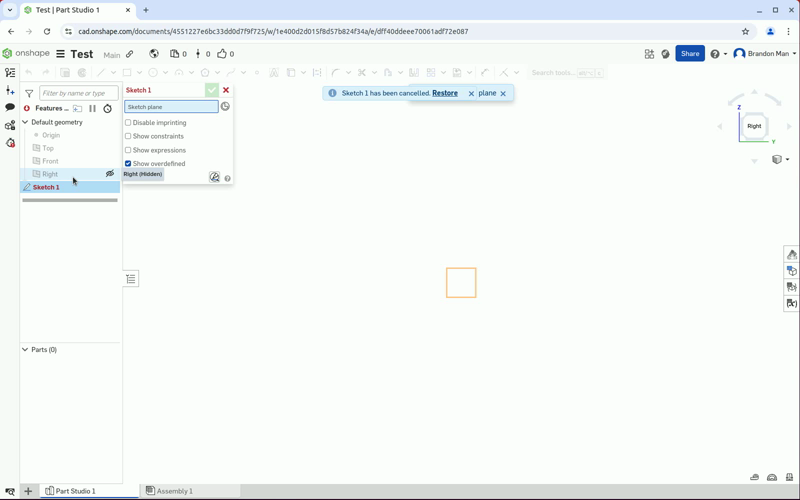
click(73, 176)
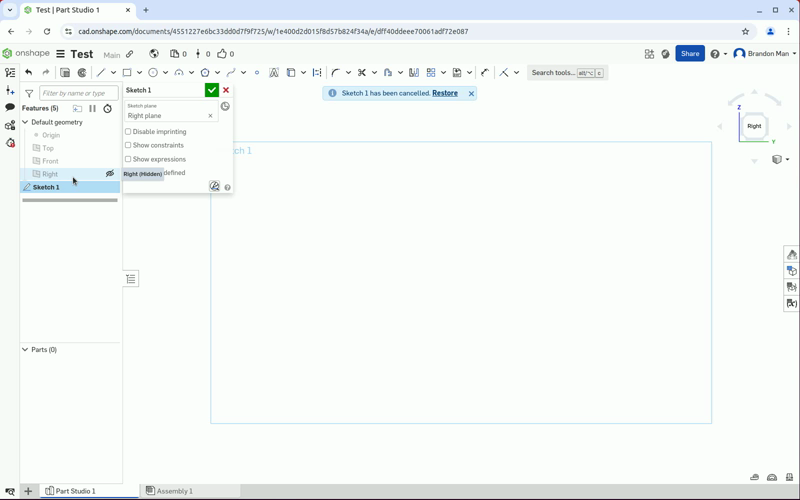
mouse_move(73, 352)
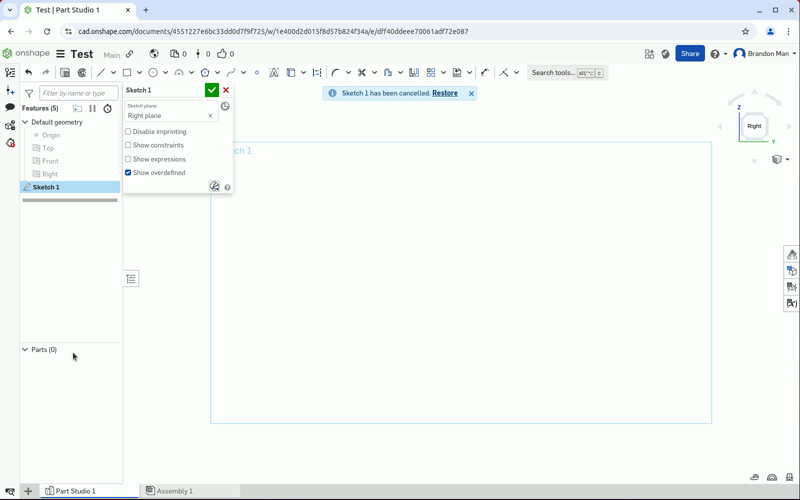
key(y)
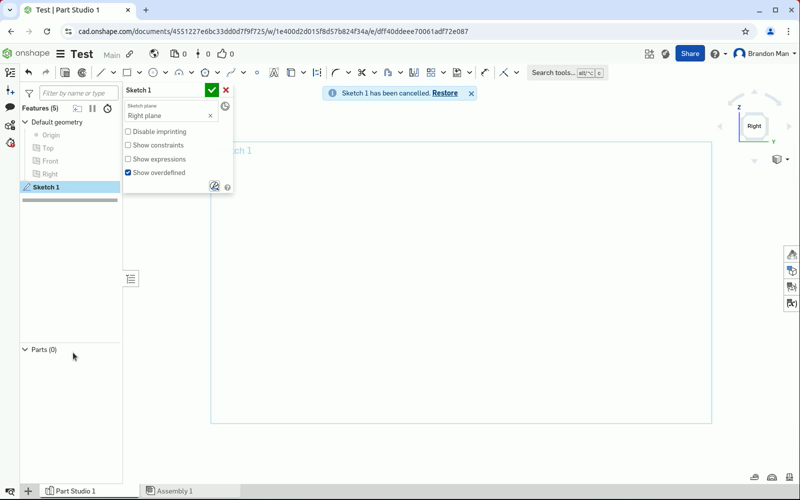
key(l)
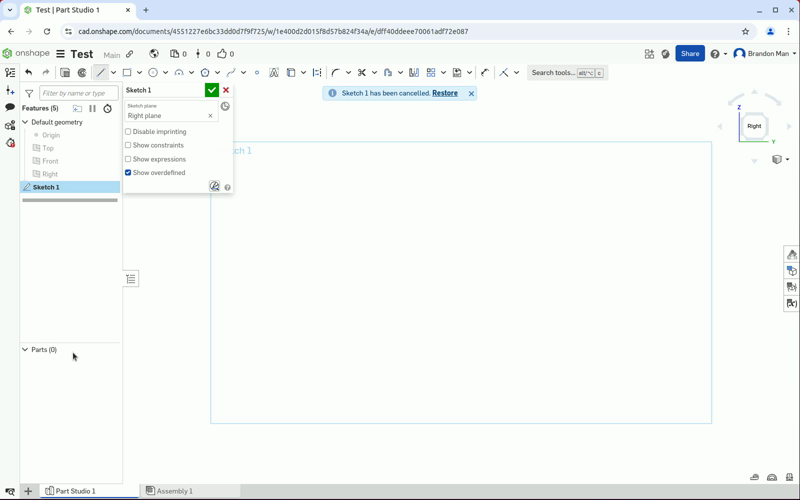
key_down(shift)
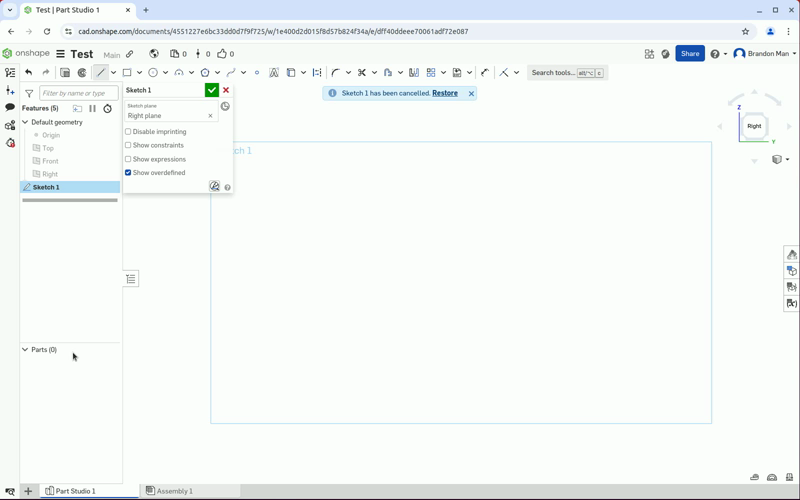
mouse_move(460, 282)
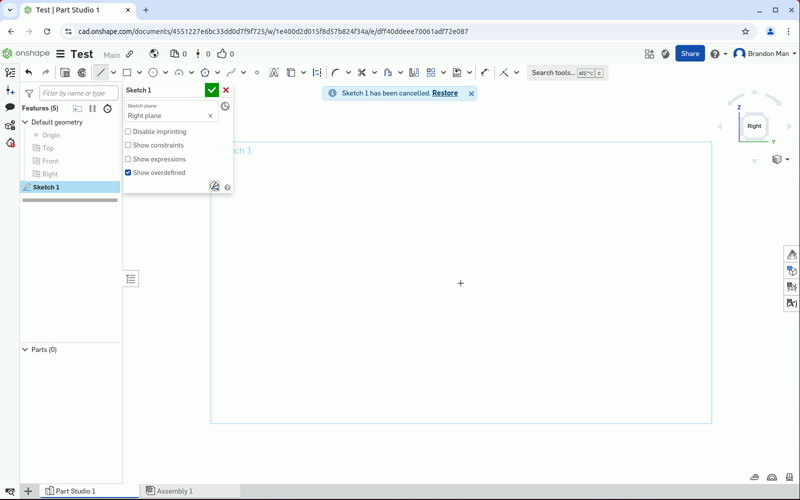
click(460, 282)
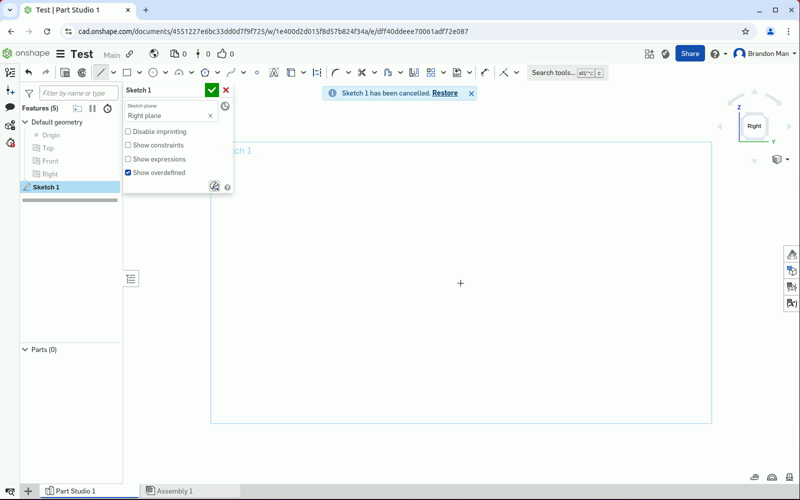
key_up(shift)
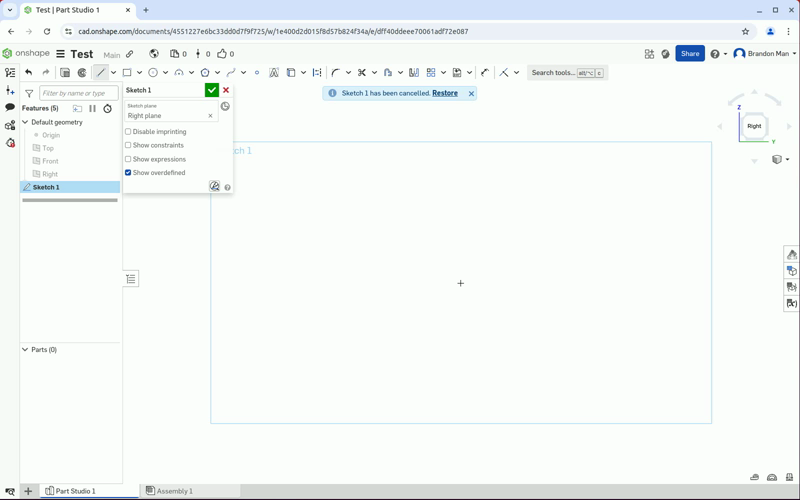
key_down(shift)
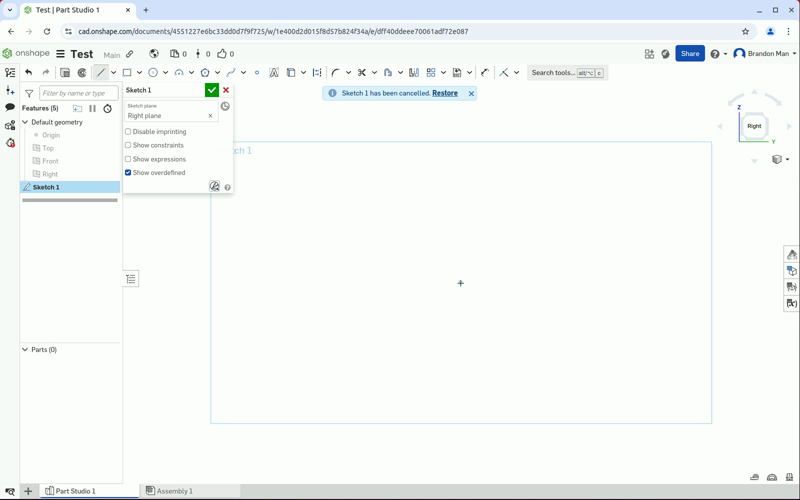
mouse_move(536, 282)
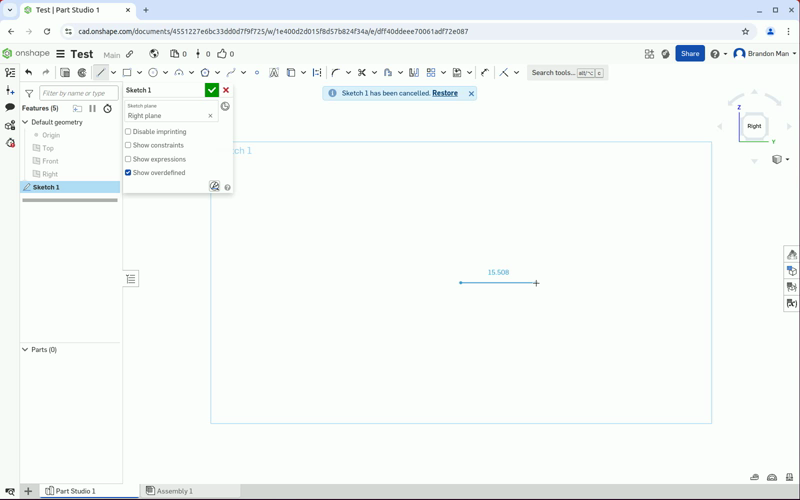
click(536, 282)
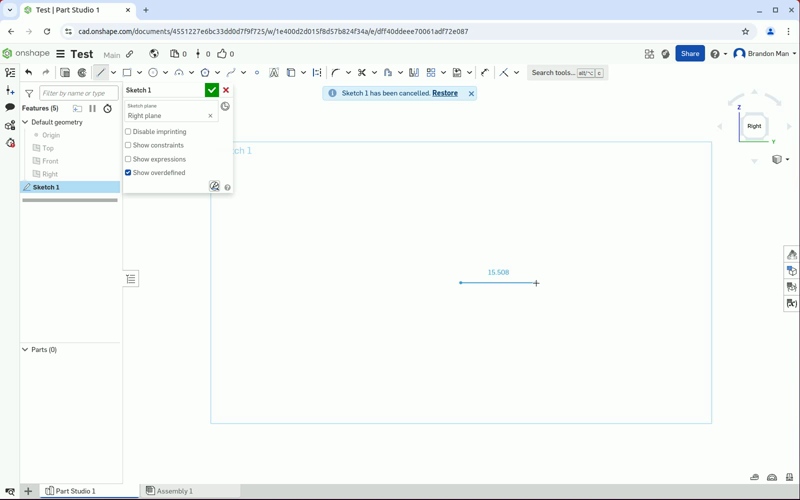
key_up(shift)
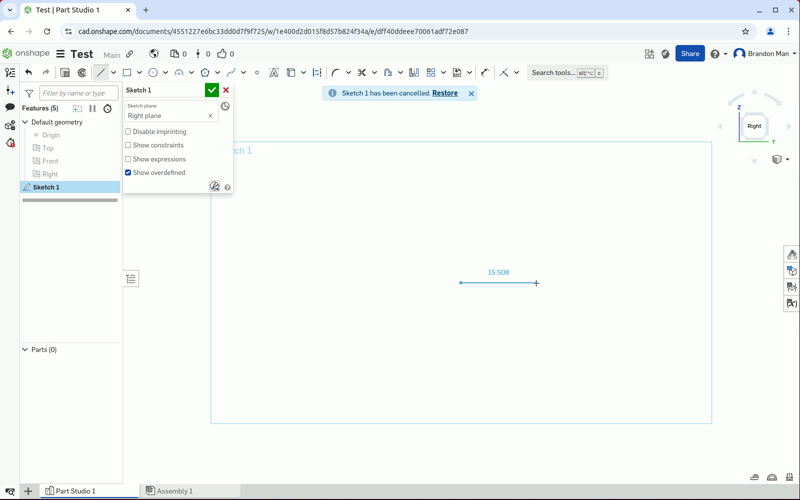
key_down(shift)
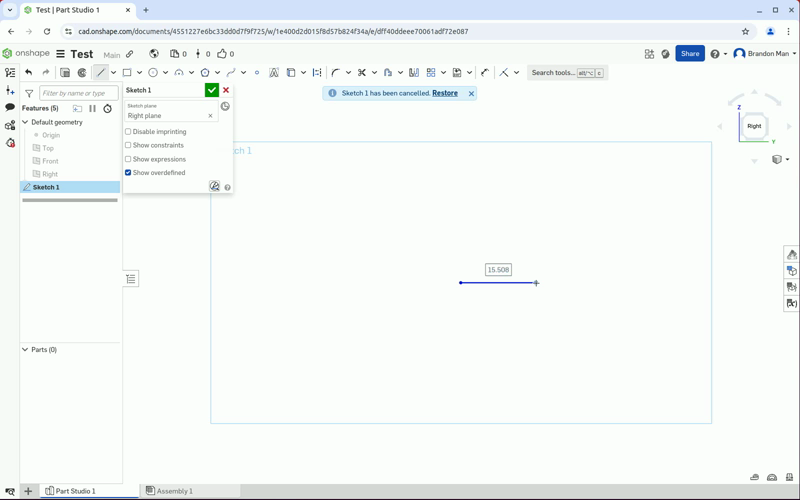
mouse_move(566, 282)
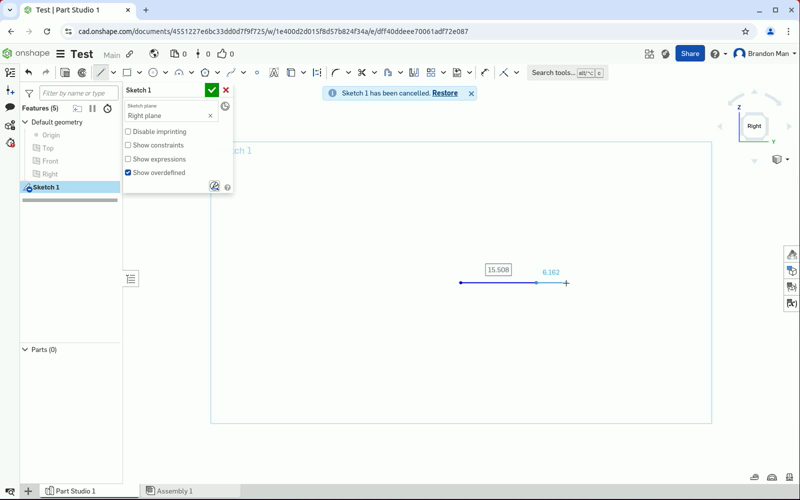
mouse_move(536, 244)
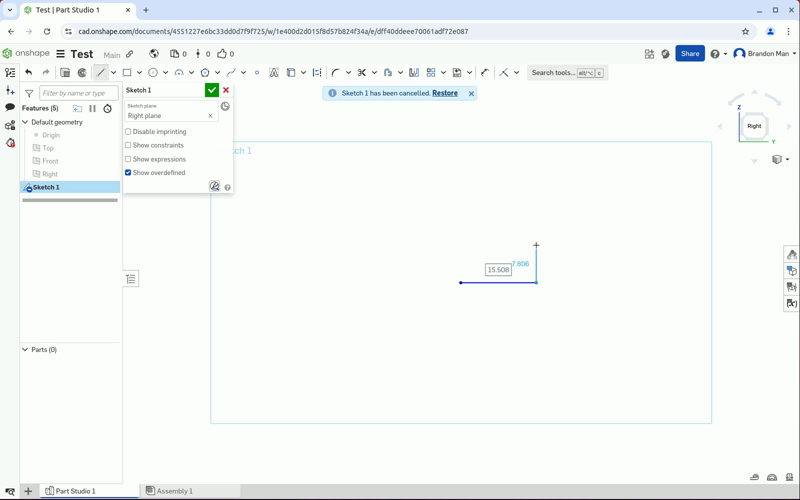
click(536, 244)
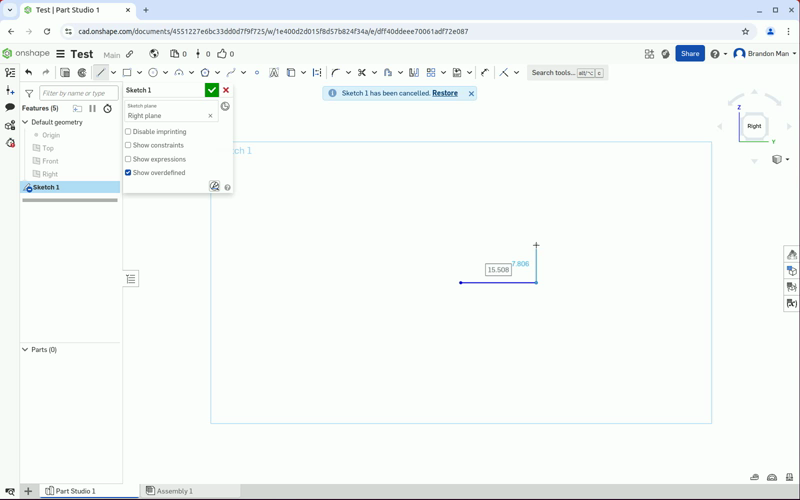
key_up(shift)
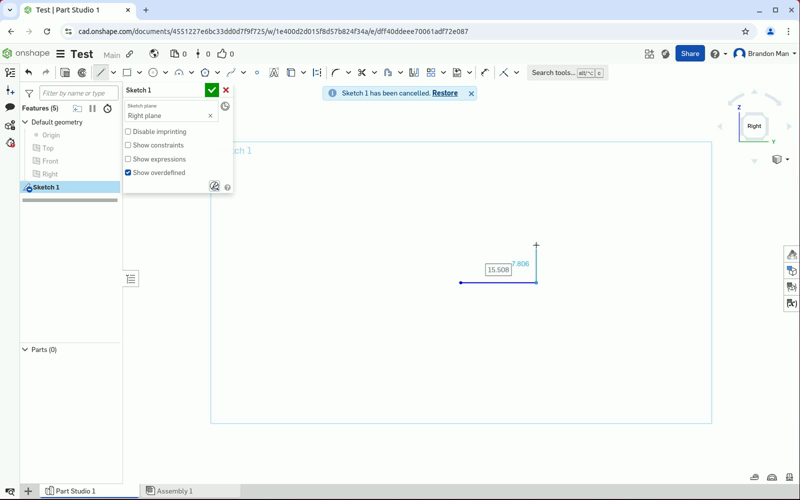
key_down(shift)
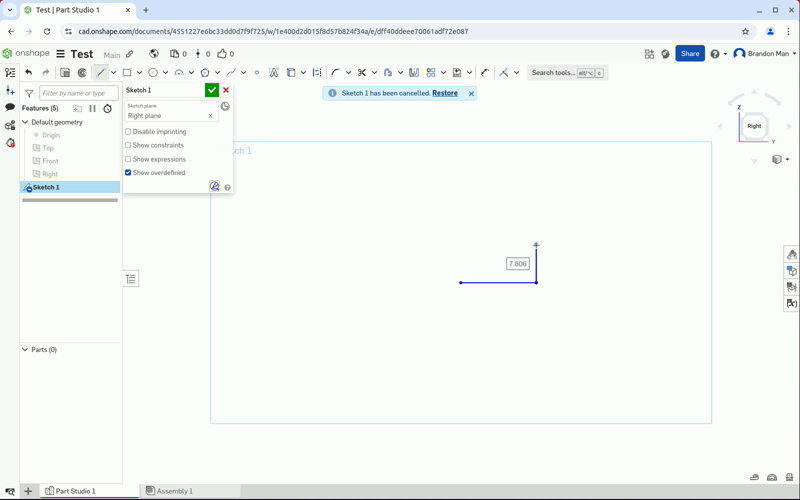
mouse_move(566, 244)
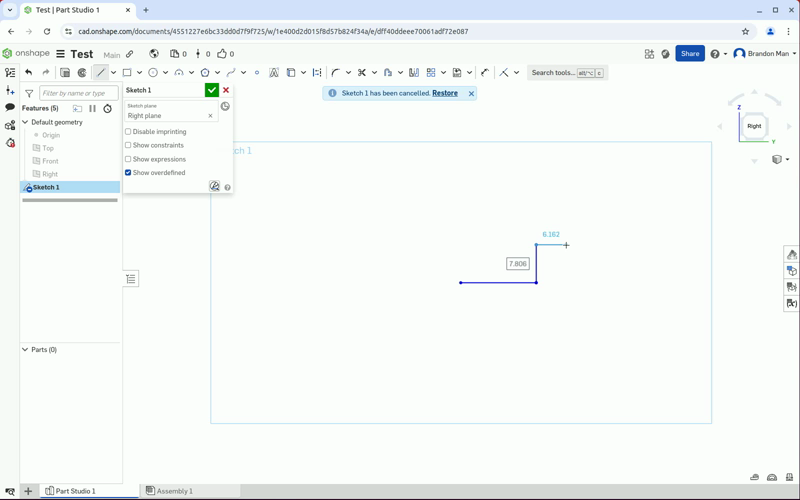
mouse_move(498, 244)
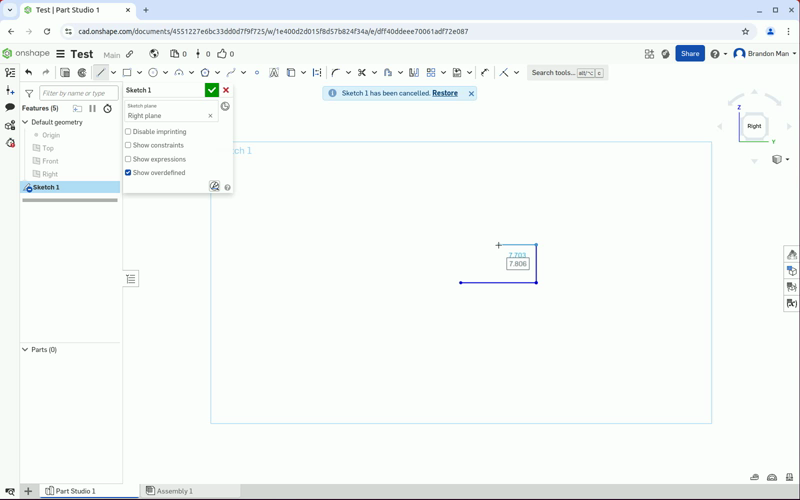
click(498, 244)
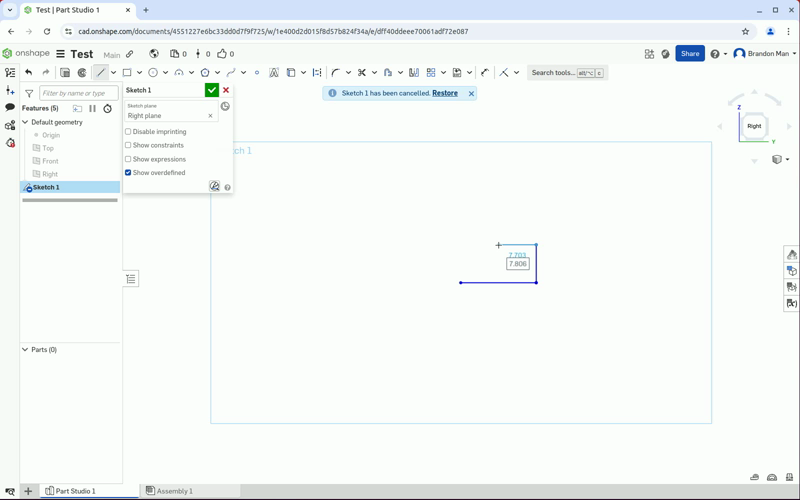
key_up(shift)
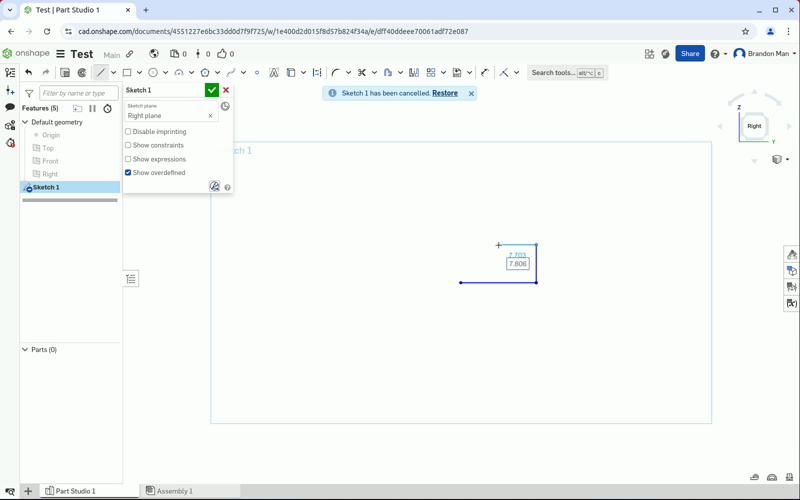
mouse_move(528, 244)
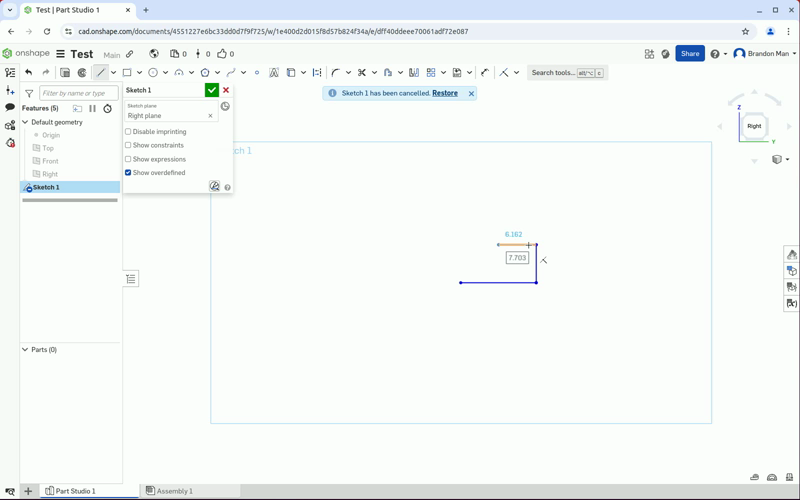
key_down(shift)
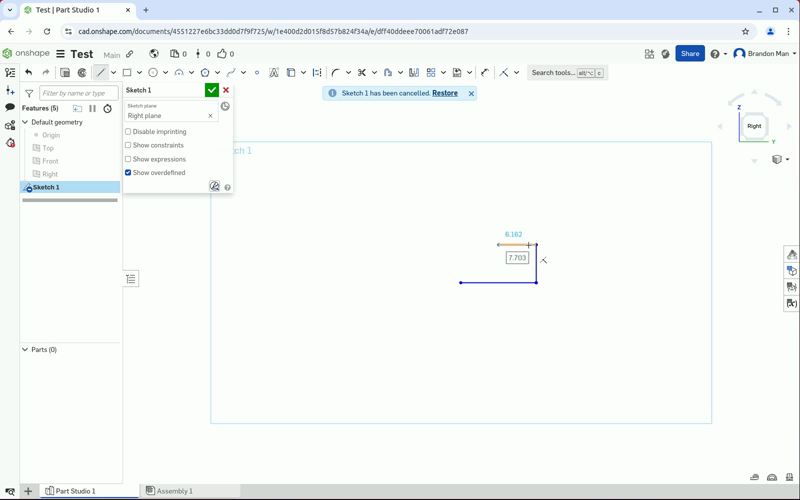
mouse_move(460, 282)
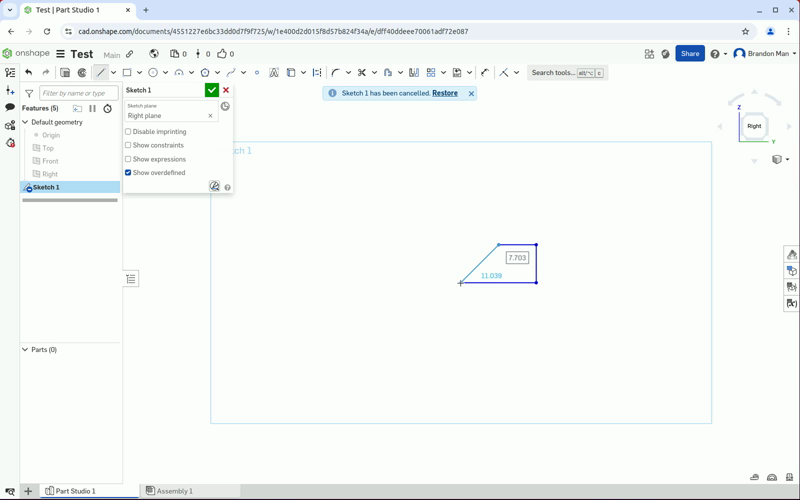
key_up(shift)
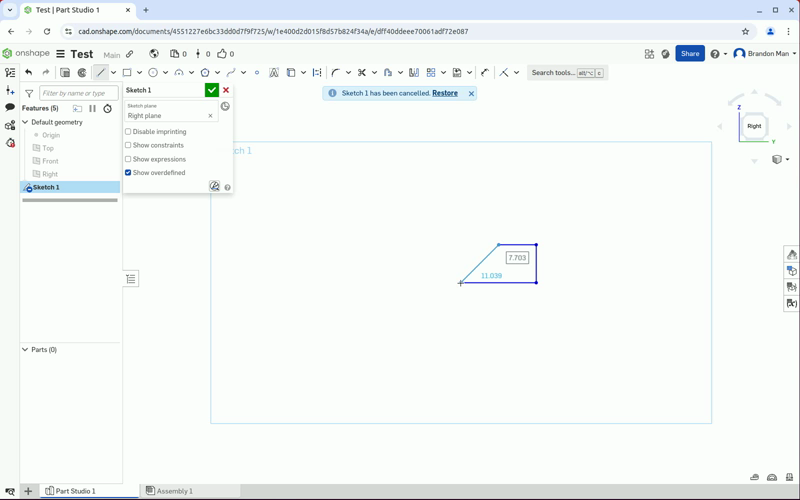
click(460, 282)
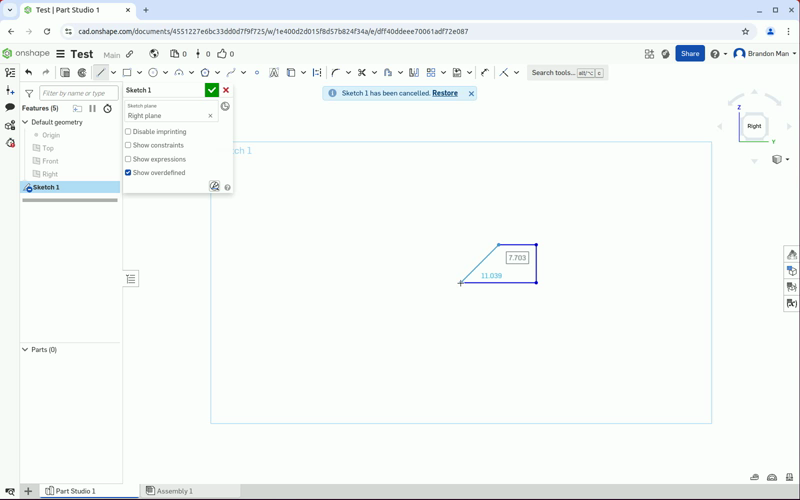
key(esc)
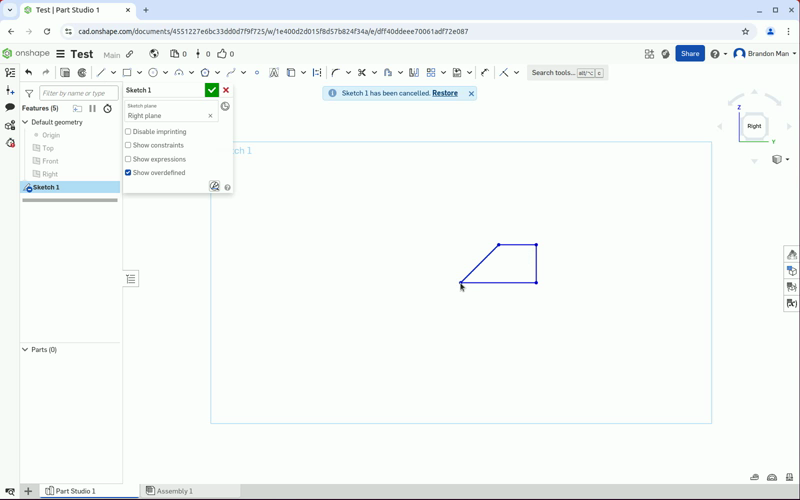
mouse_move(498, 256)
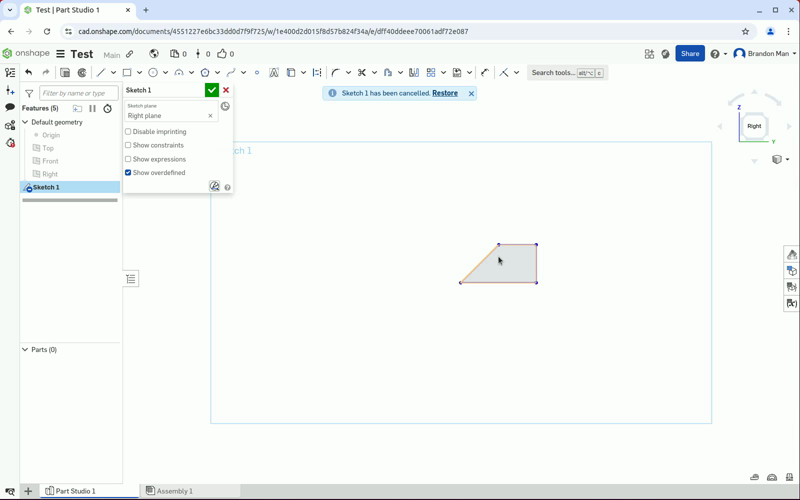
click(498, 256)
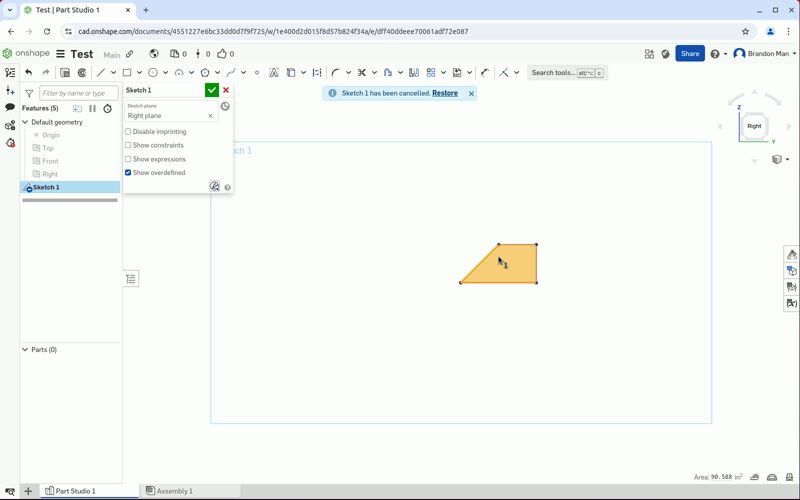
mouse_move(73, 352)
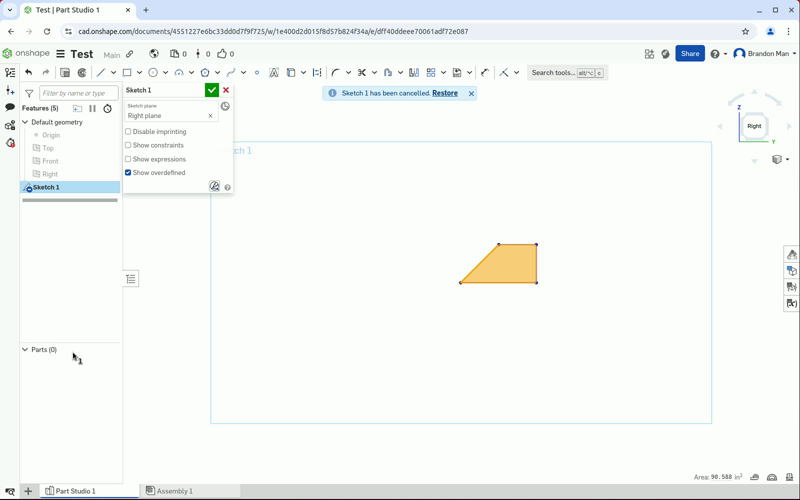
key(shift+y)
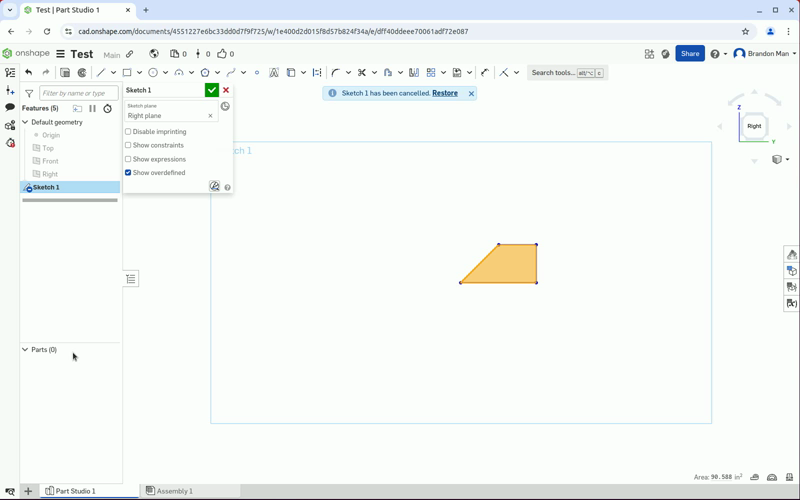
key(shift+e)
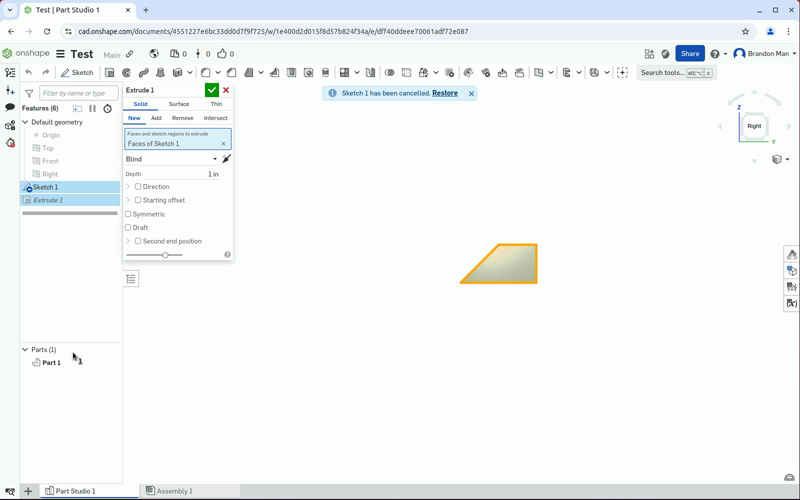
mouse_move(143, 106)
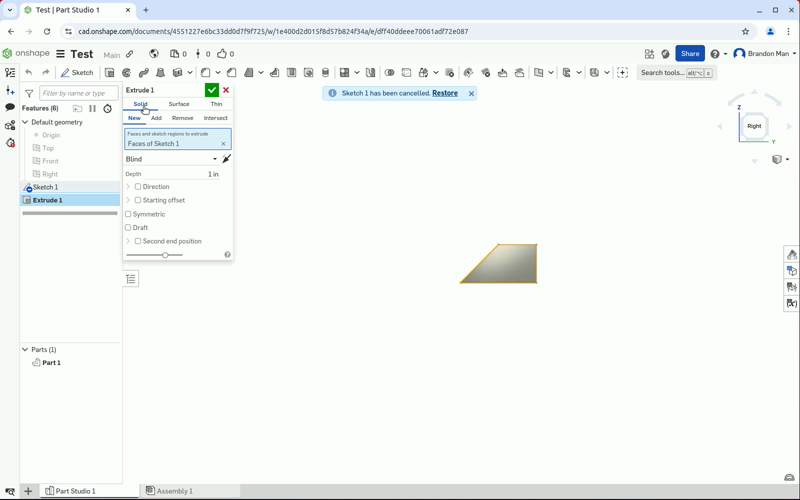
click(143, 106)
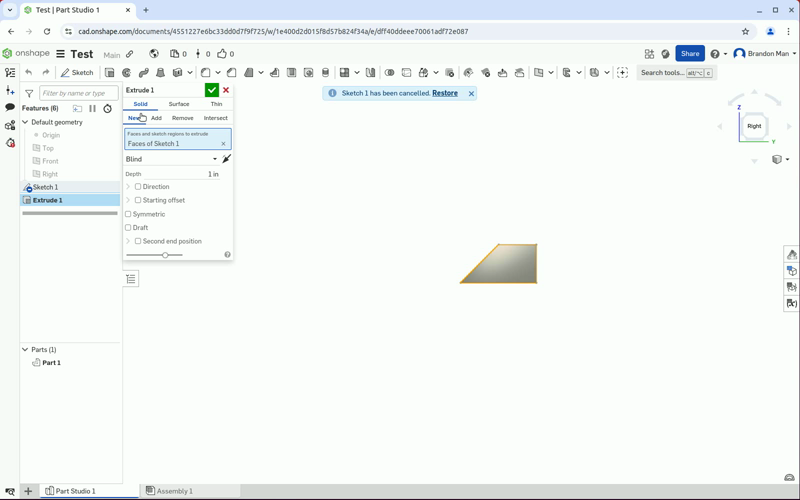
mouse_move(137, 120)
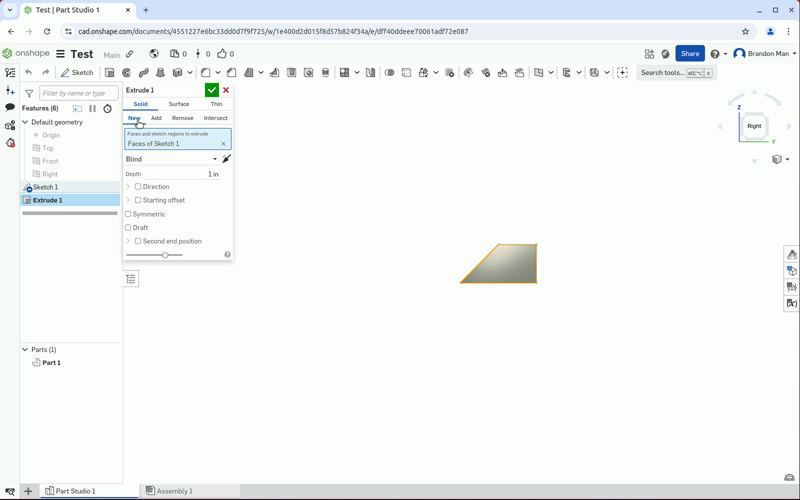
click(137, 120)
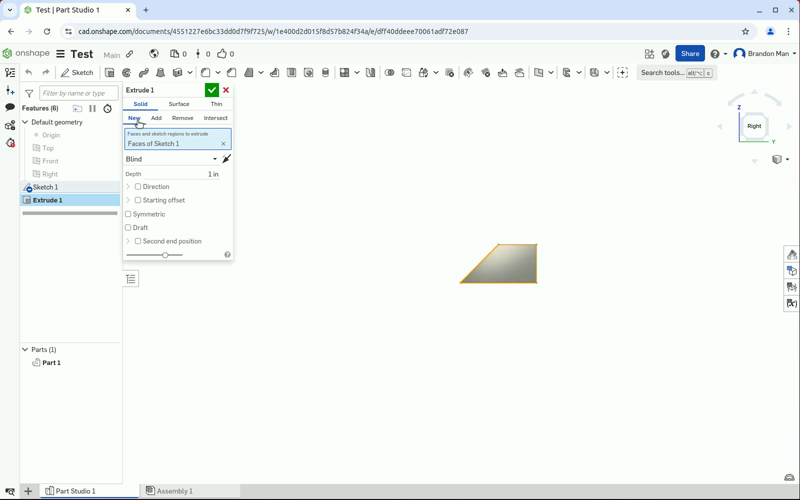
key(tab, 4)
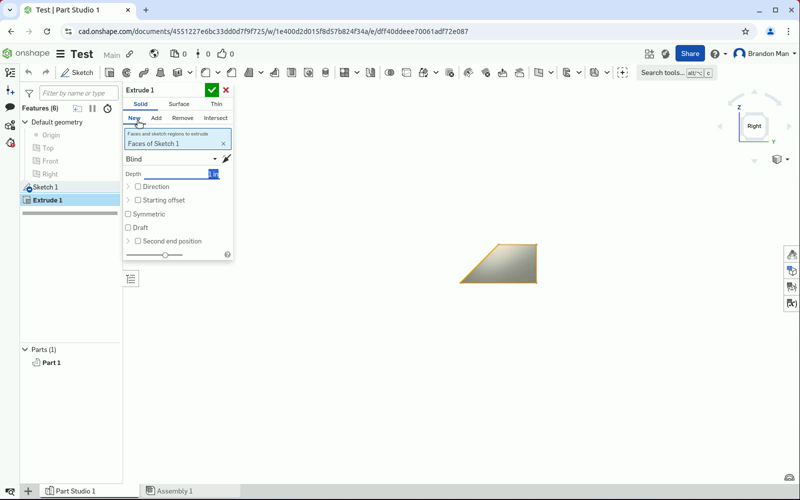
text(7.703)
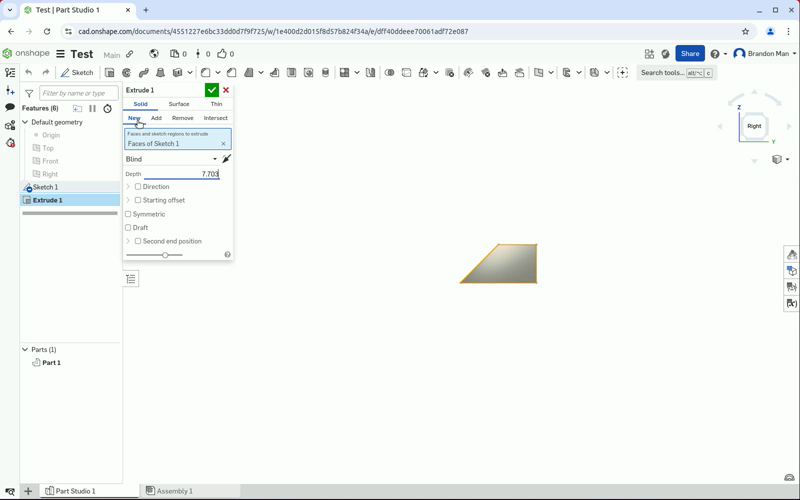
key(enter)
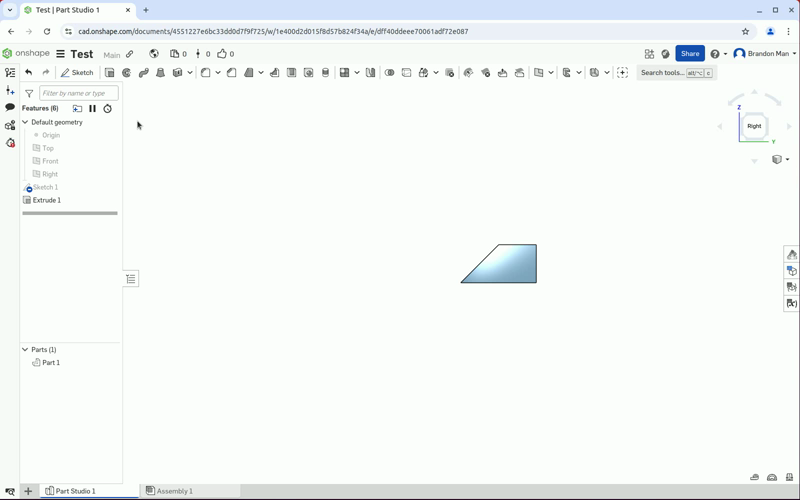
key(shift+h)
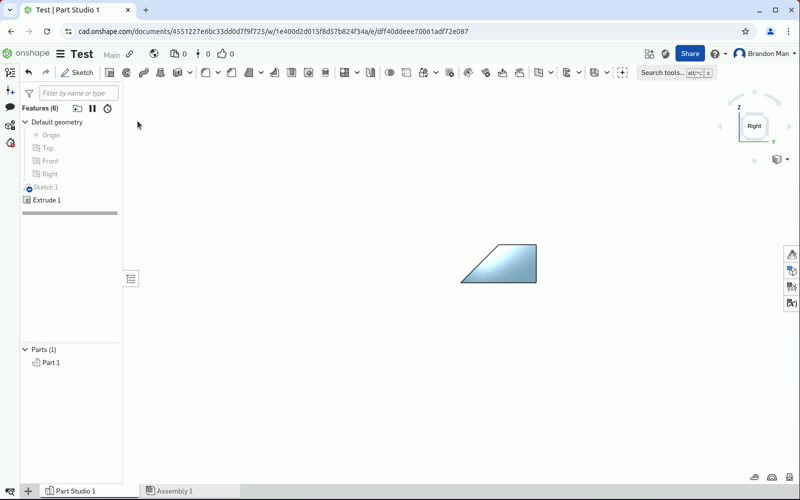
key(shift+h)
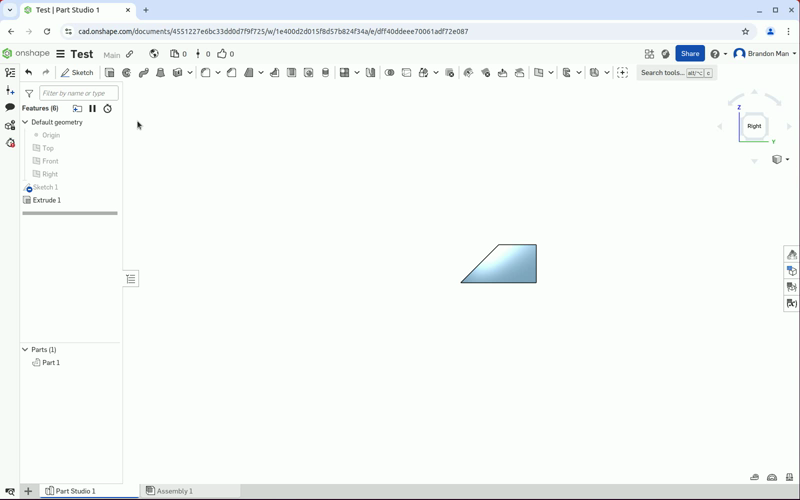
mouse_move(73, 189)
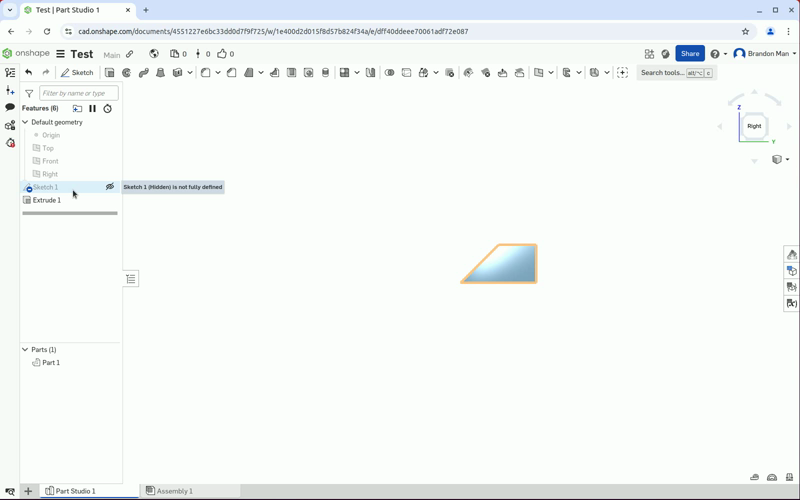
click(73, 189)
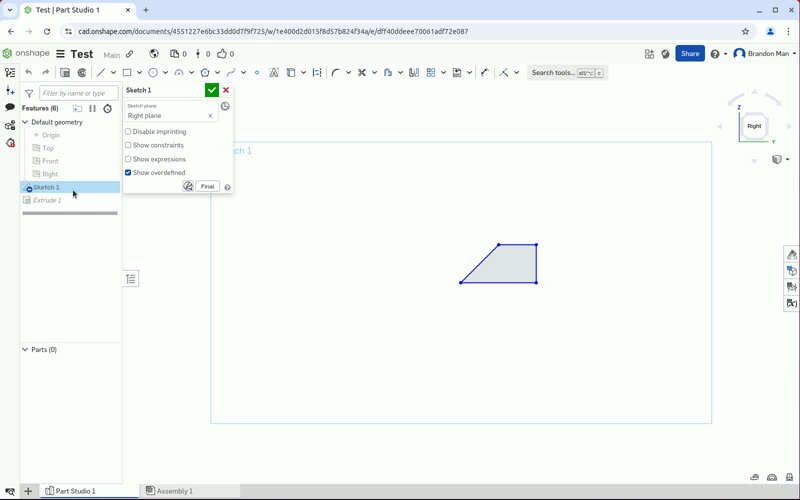
mouse_move(229, 92)
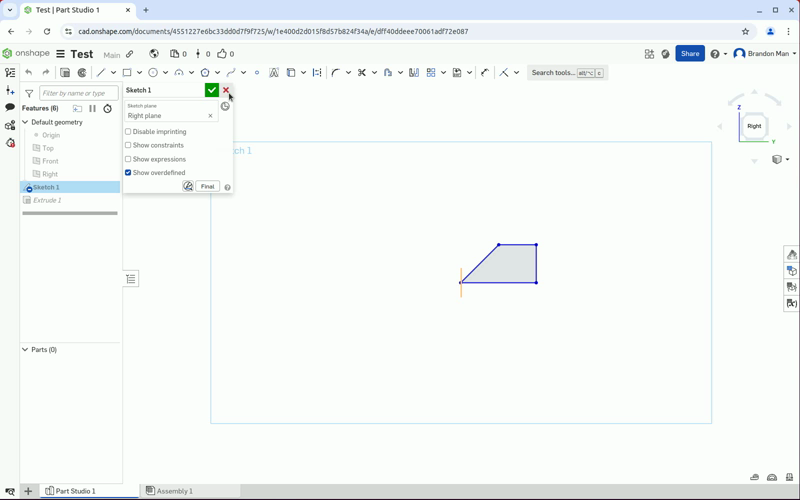
click(229, 92)
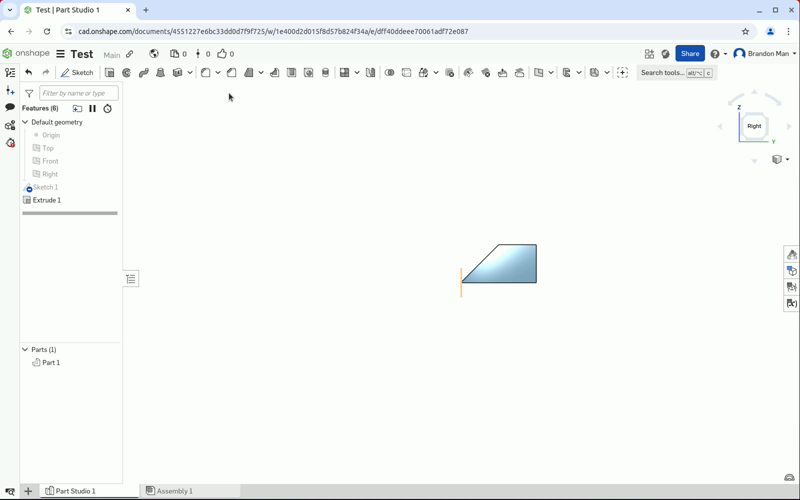
mouse_move(541, 75)
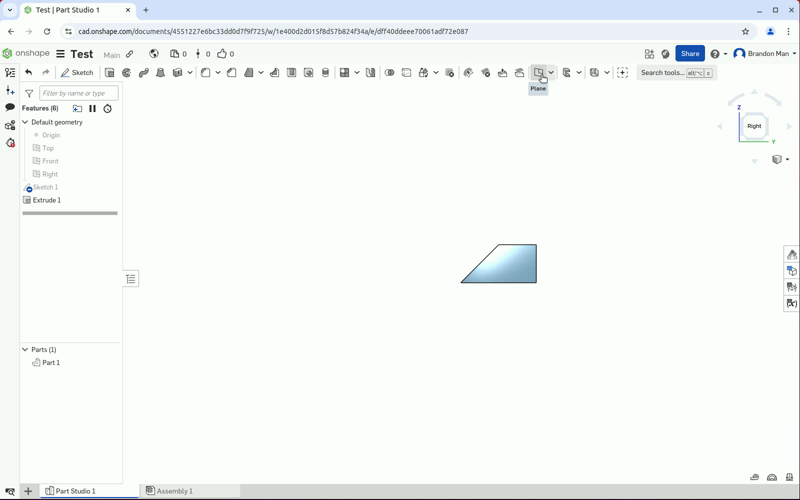
click(541, 75)
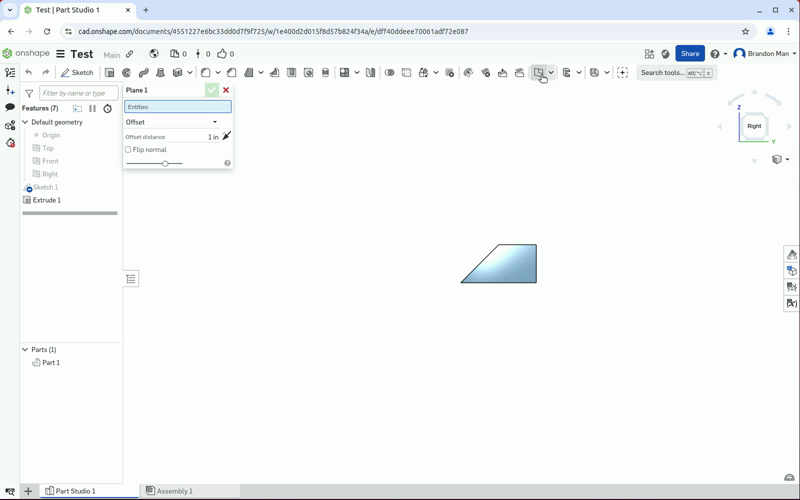
mouse_move(73, 176)
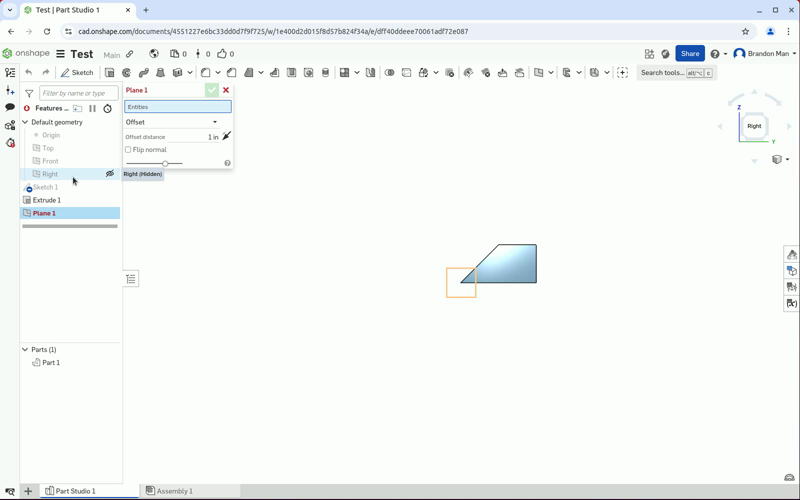
click(73, 176)
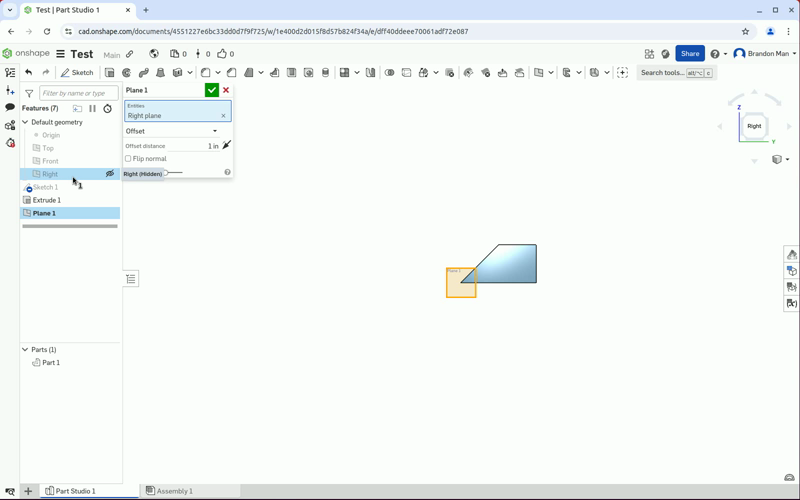
key(tab, 2)
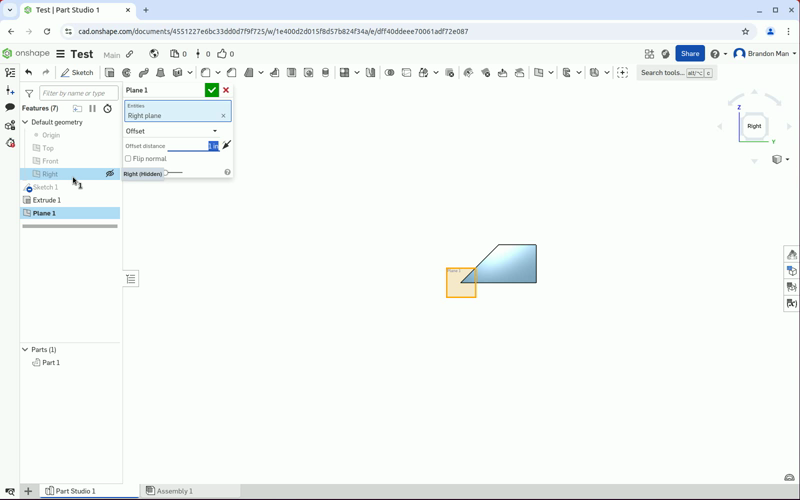
text(7.703)
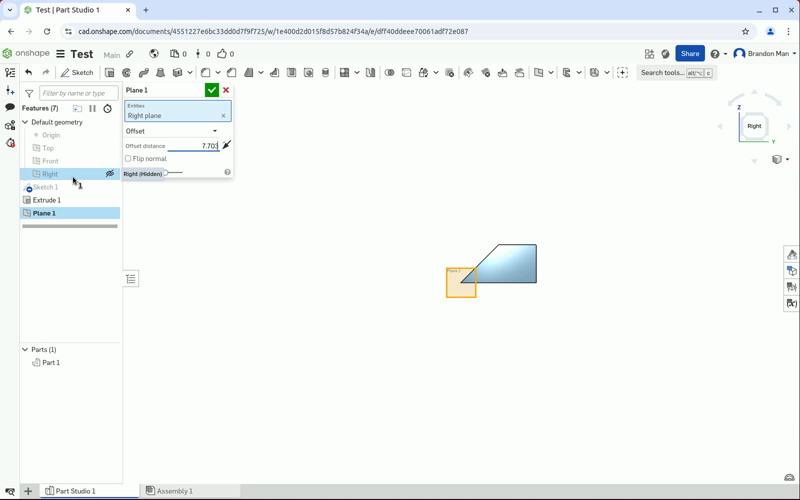
key(enter, 2)
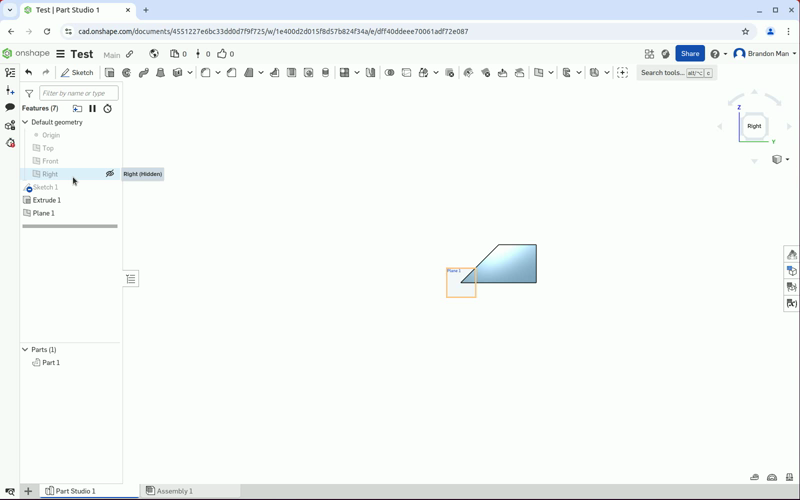
key(shift+s)
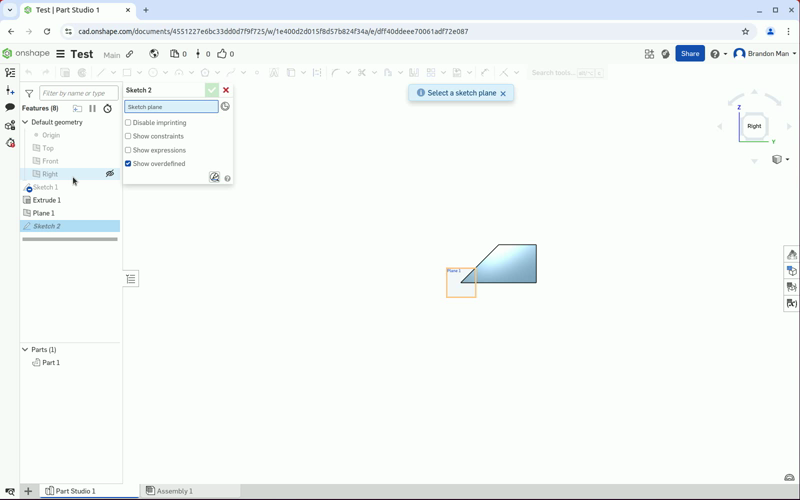
mouse_move(73, 215)
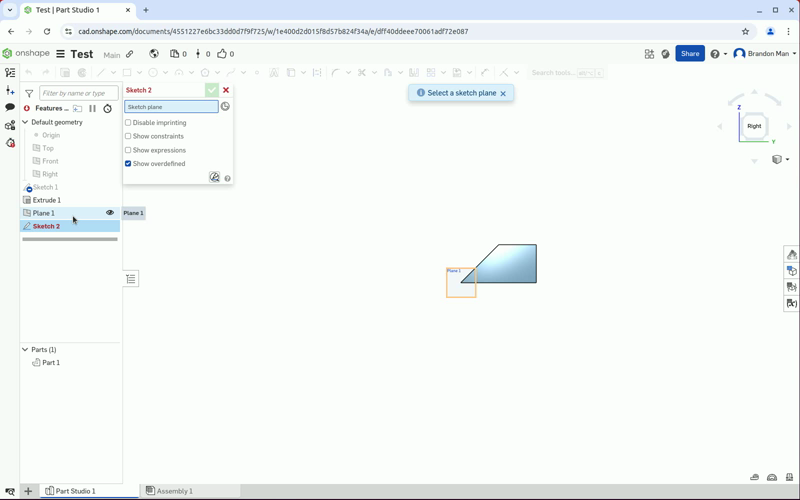
click(73, 215)
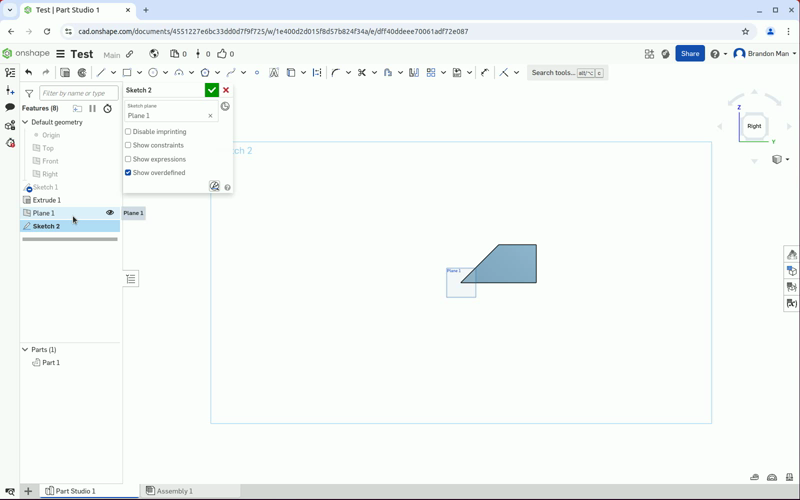
mouse_move(73, 352)
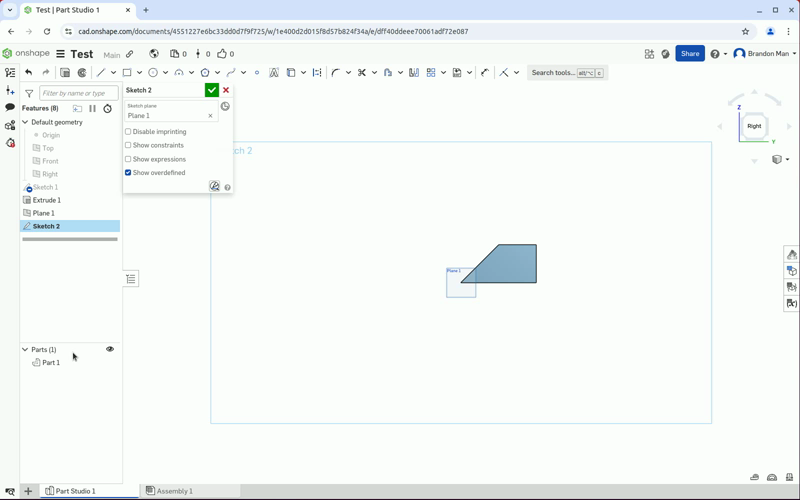
key(y)
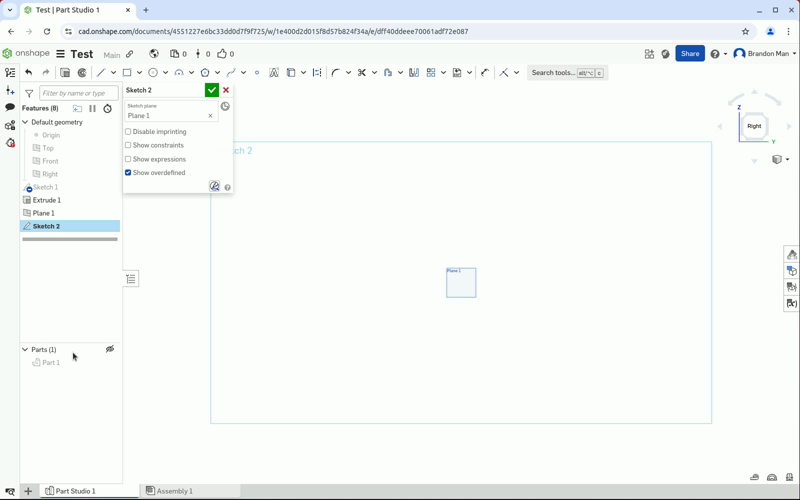
key(l)
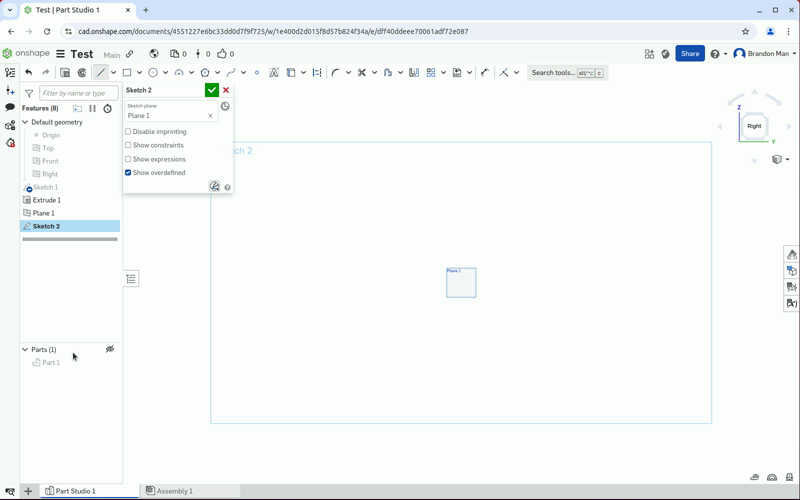
key_down(shift)
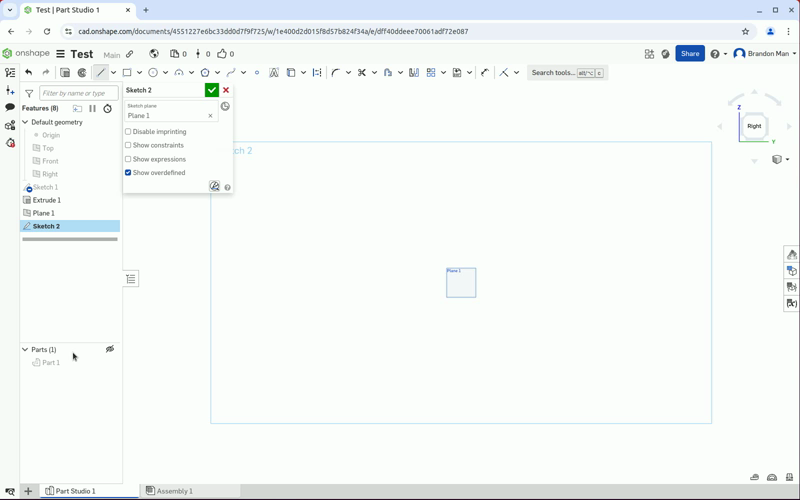
mouse_move(516, 282)
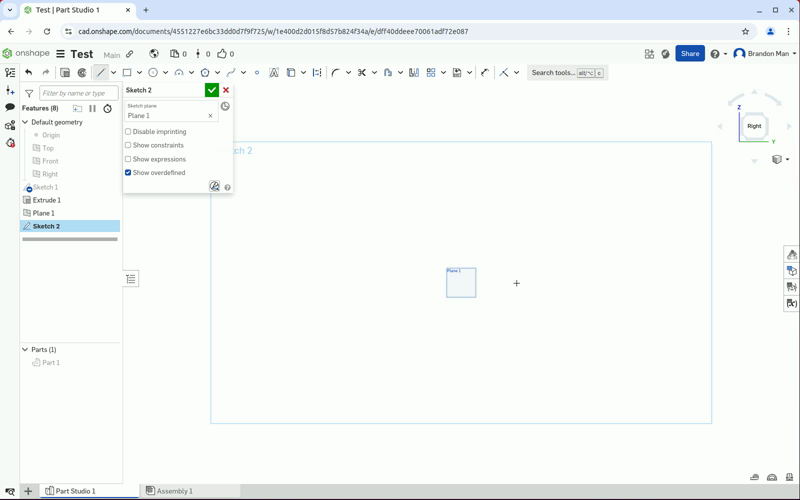
click(516, 282)
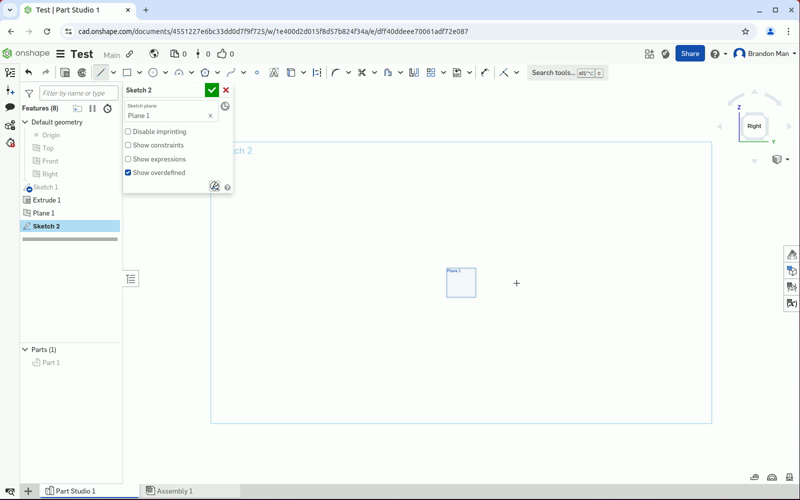
key_up(shift)
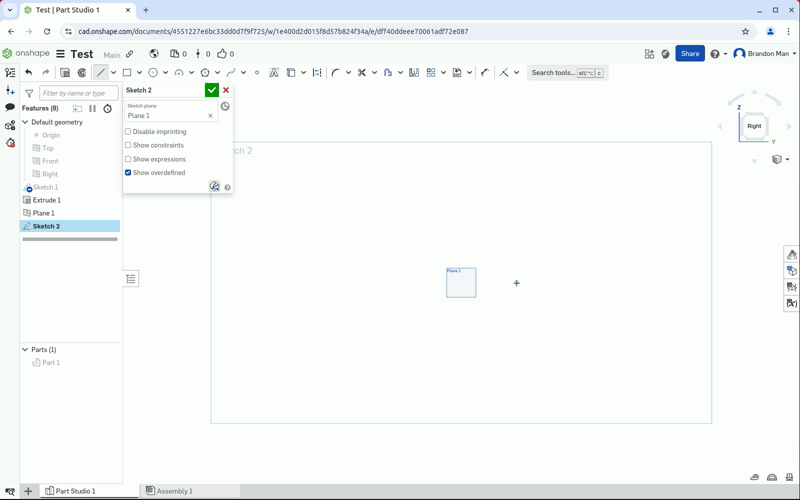
key_down(shift)
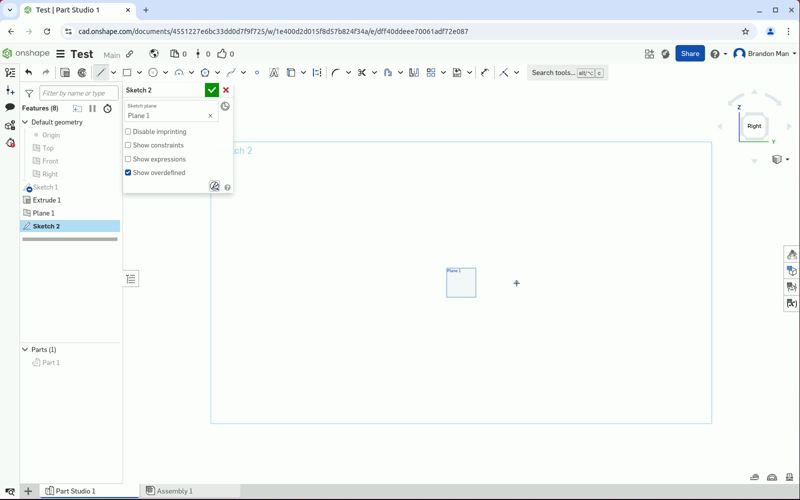
mouse_move(546, 282)
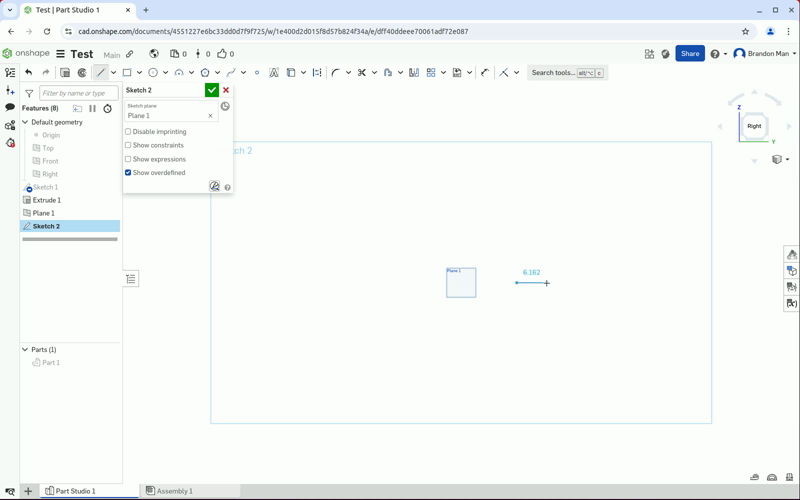
mouse_move(536, 282)
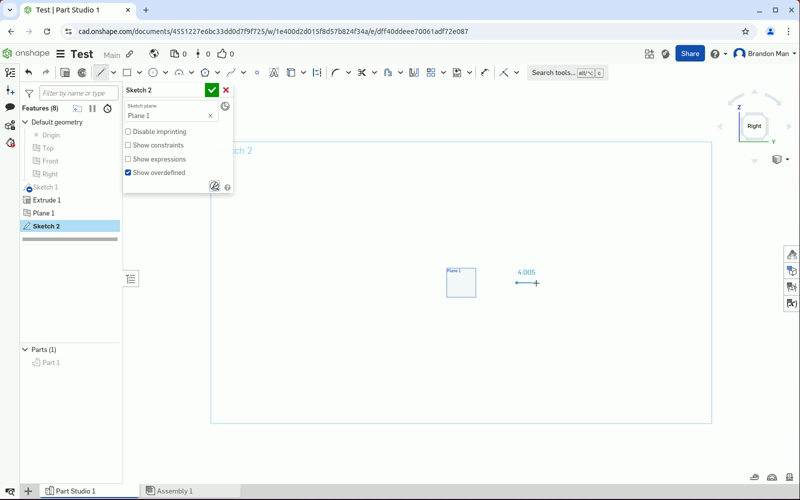
click(536, 282)
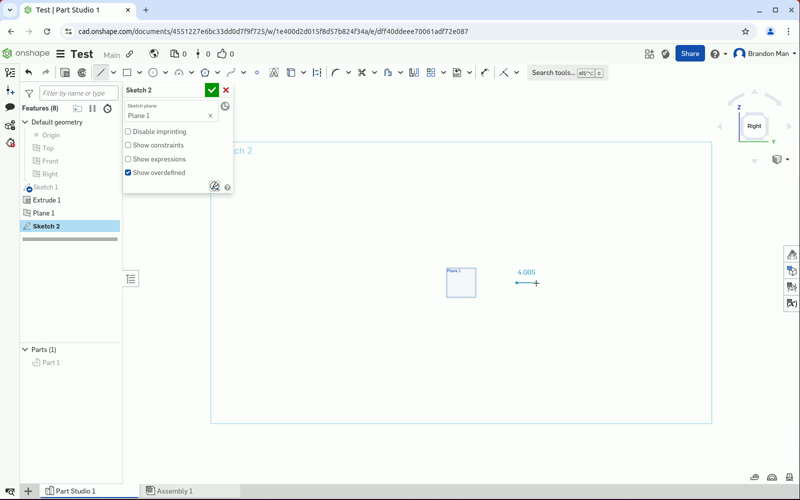
key_up(shift)
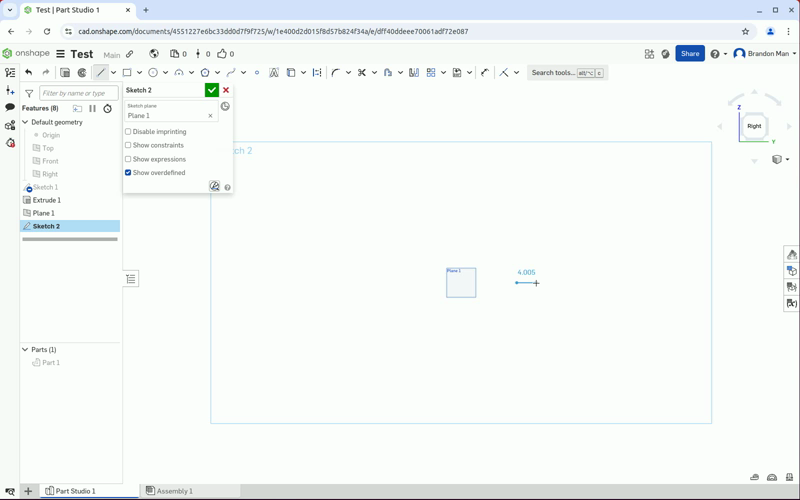
key_down(shift)
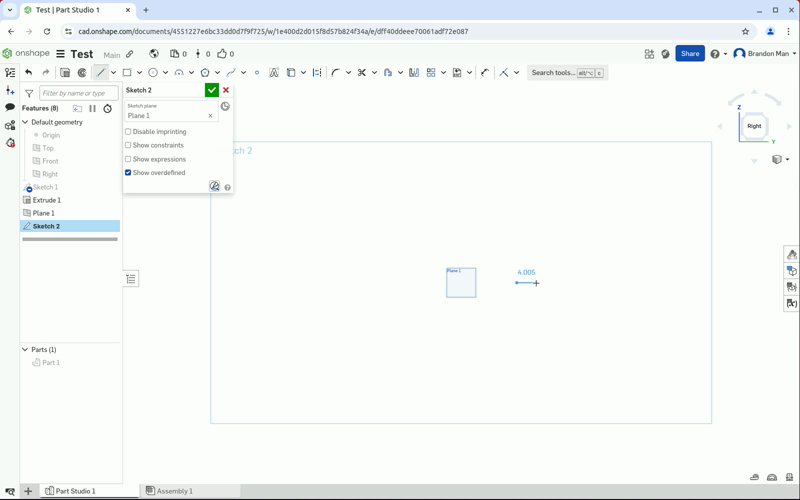
mouse_move(566, 282)
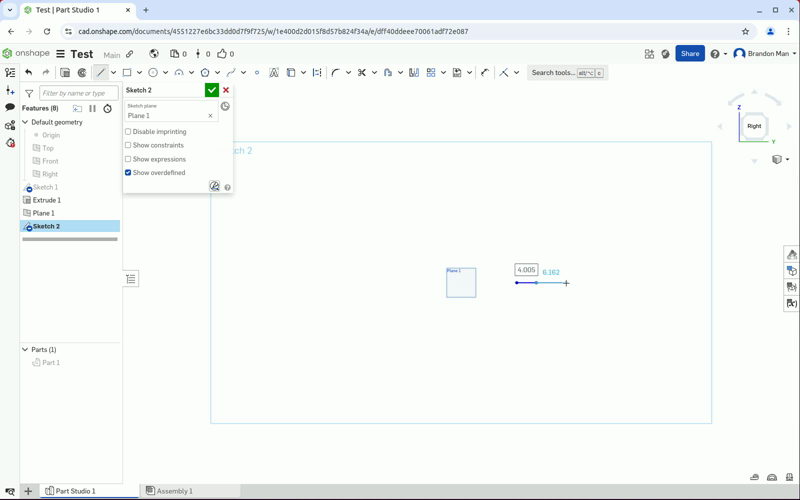
mouse_move(536, 244)
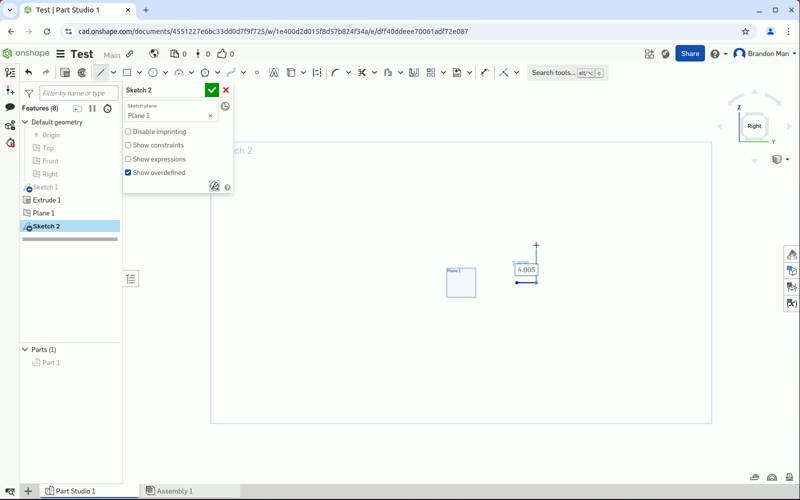
click(536, 244)
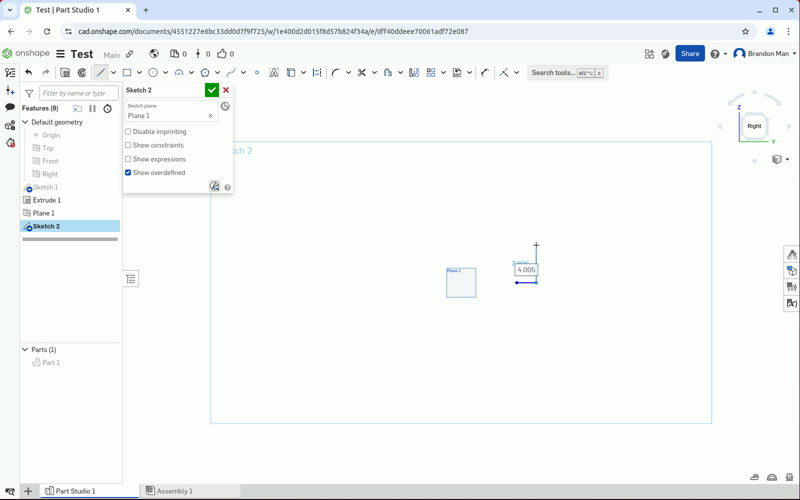
key_up(shift)
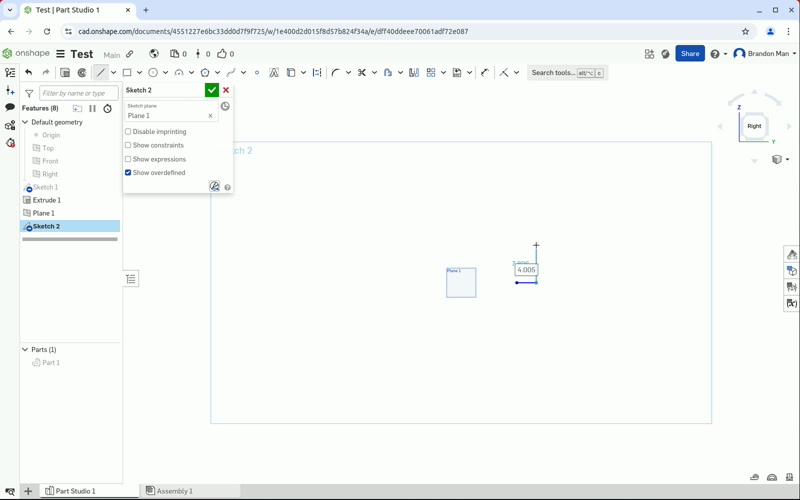
key_down(shift)
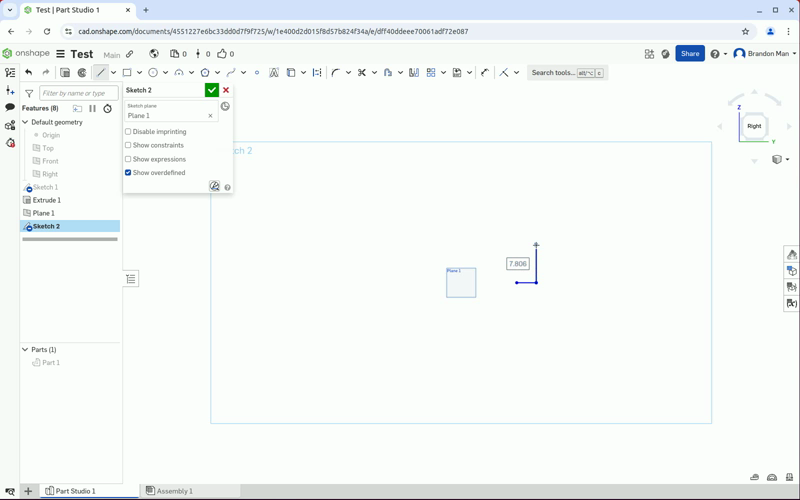
mouse_move(566, 244)
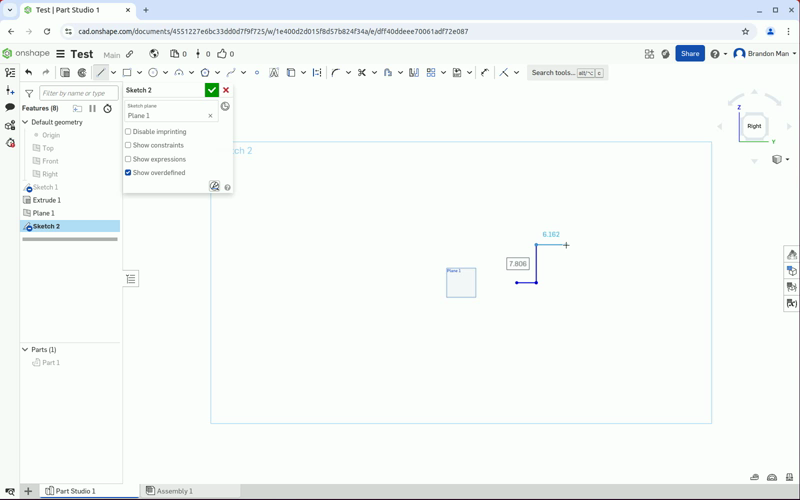
mouse_move(516, 244)
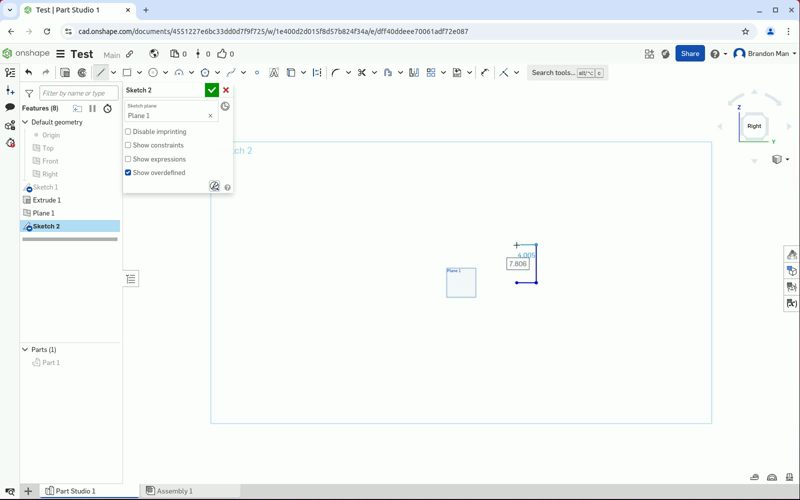
click(516, 244)
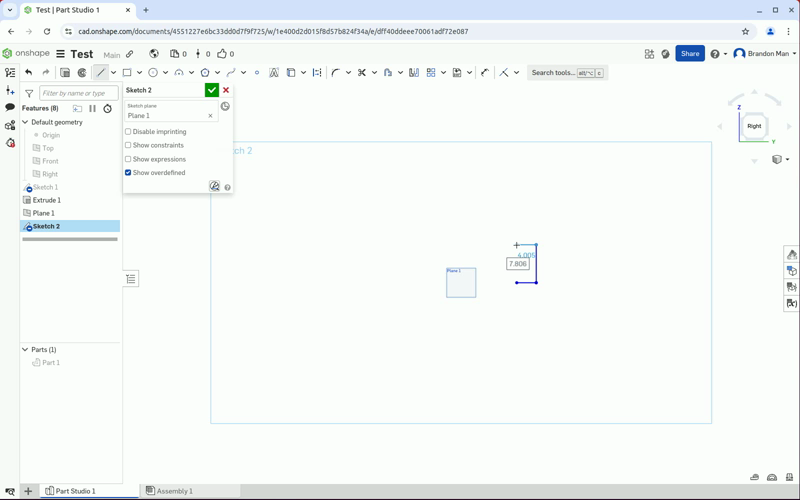
key_up(shift)
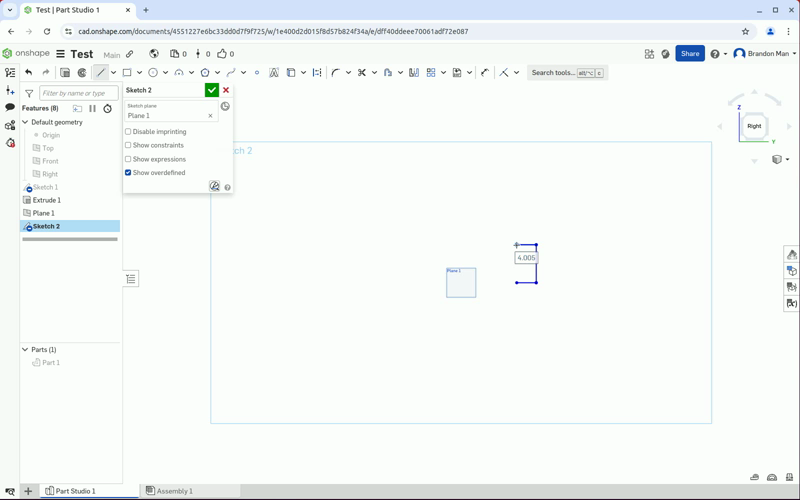
mouse_move(546, 244)
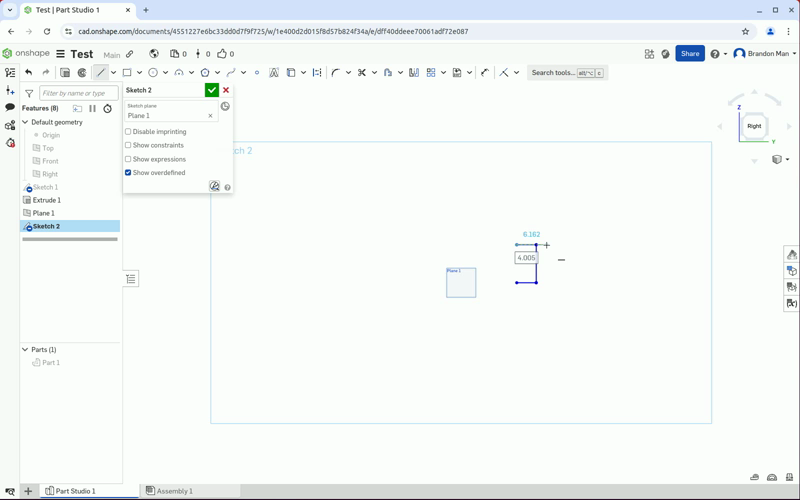
key_down(shift)
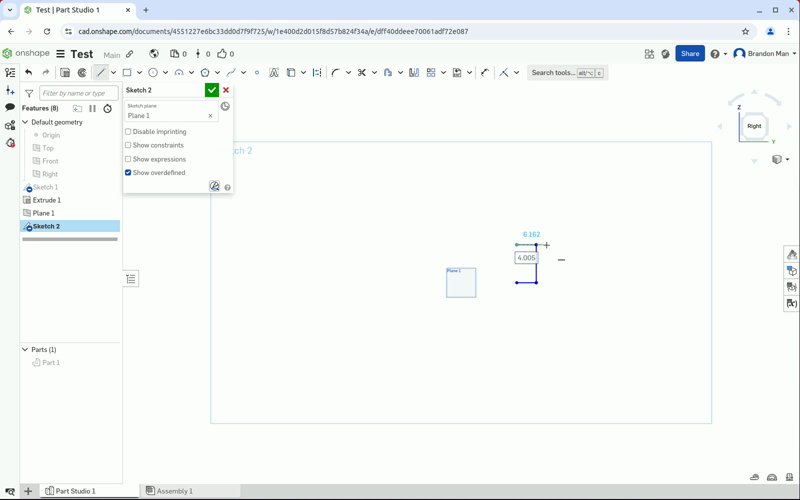
mouse_move(516, 282)
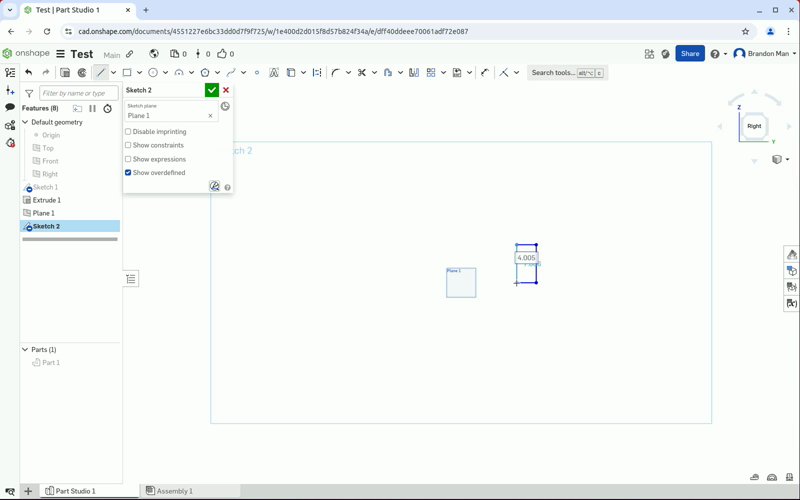
key_up(shift)
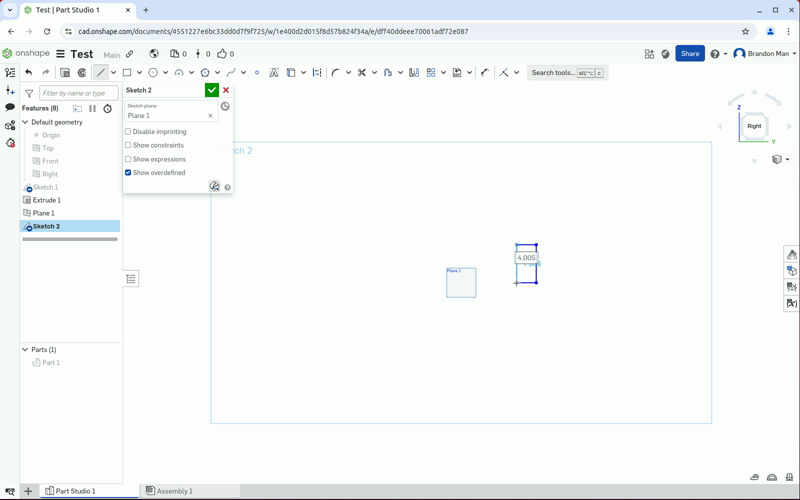
click(516, 282)
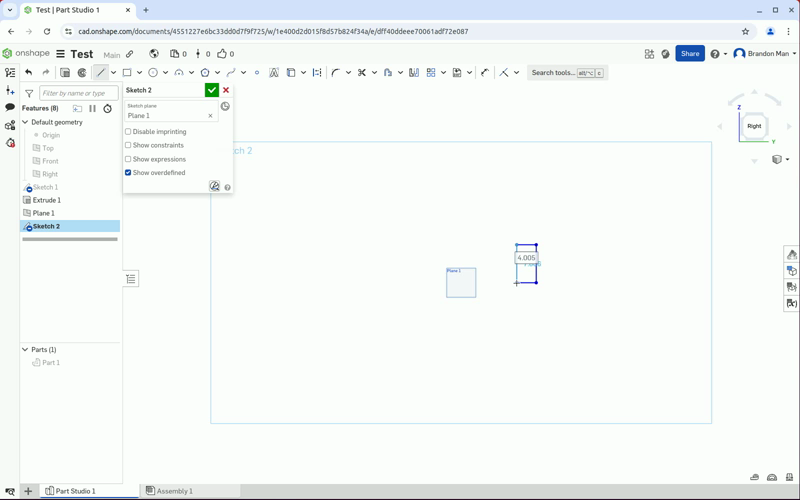
key(esc)
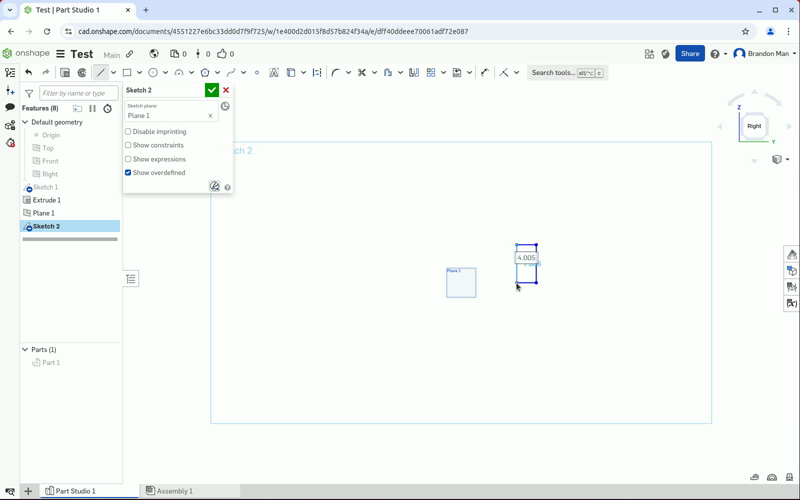
mouse_move(523, 260)
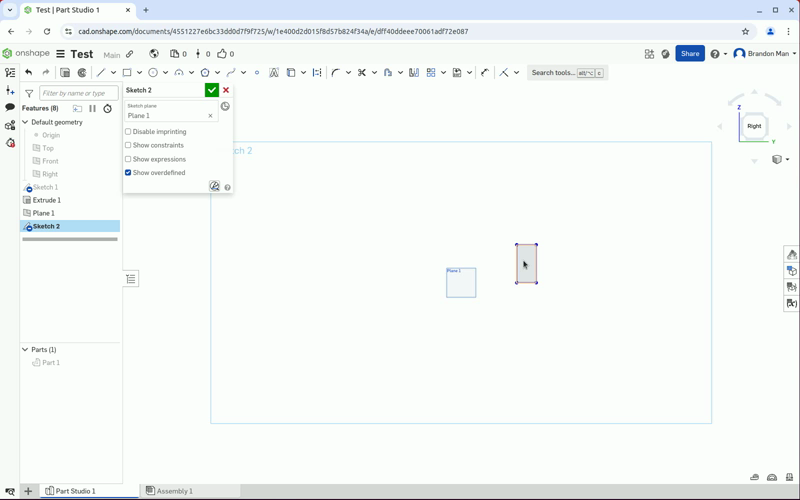
scroll(6)
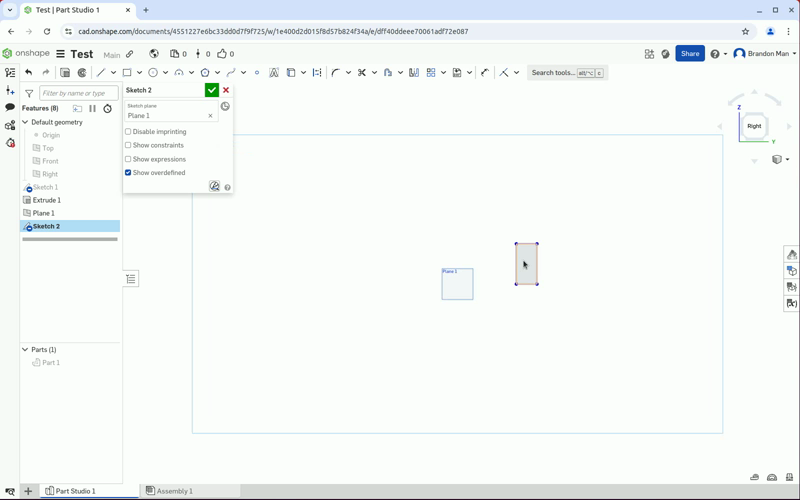
scroll(6)
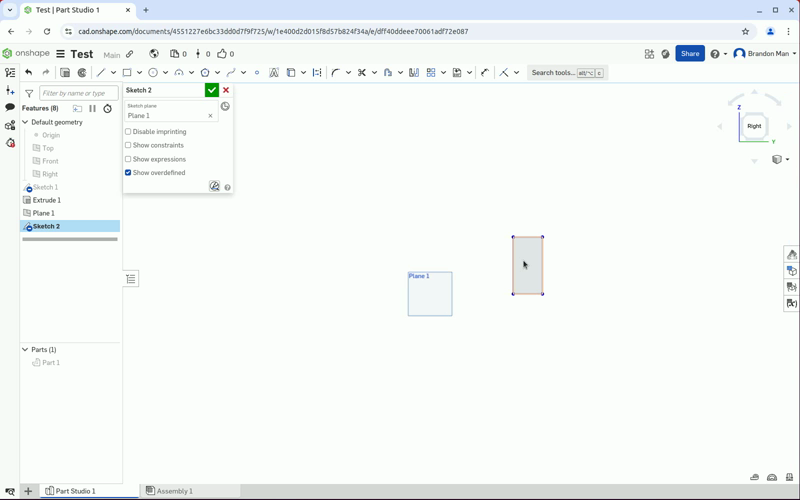
scroll(6)
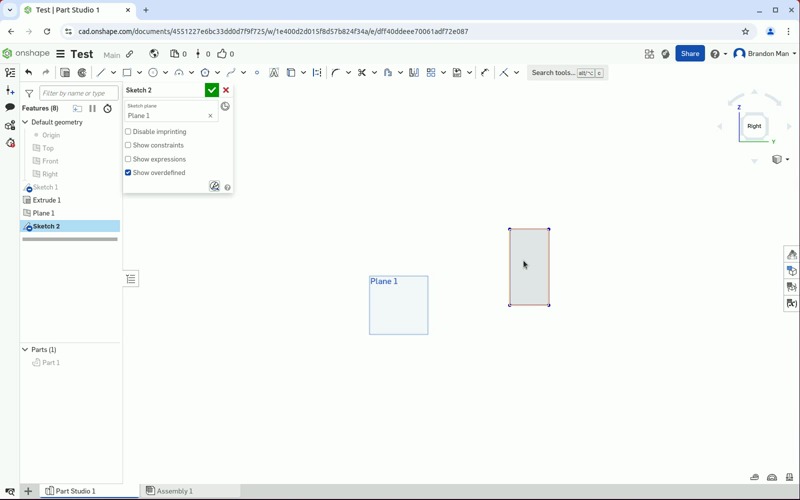
scroll(6)
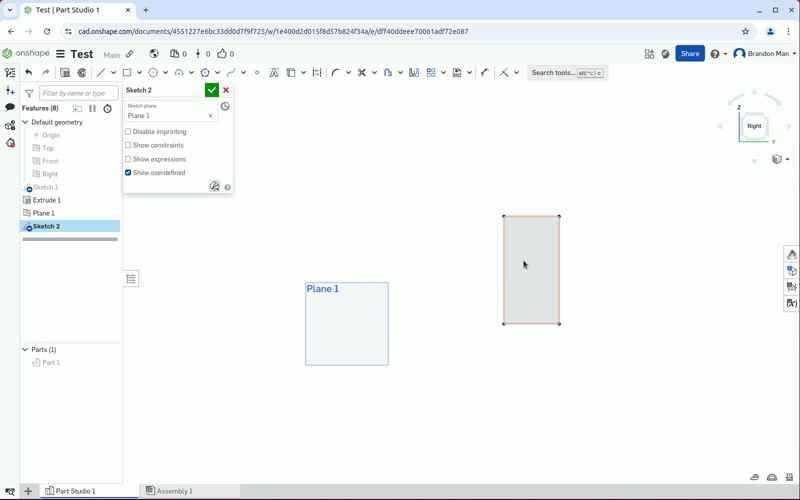
scroll(6)
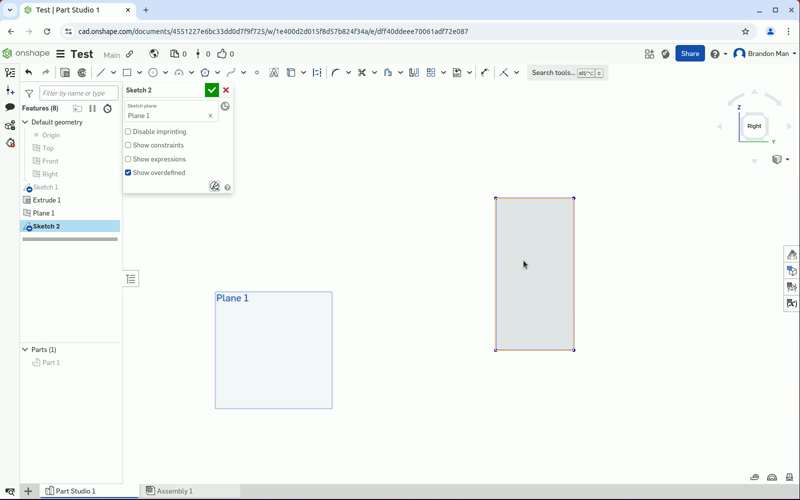
scroll(6)
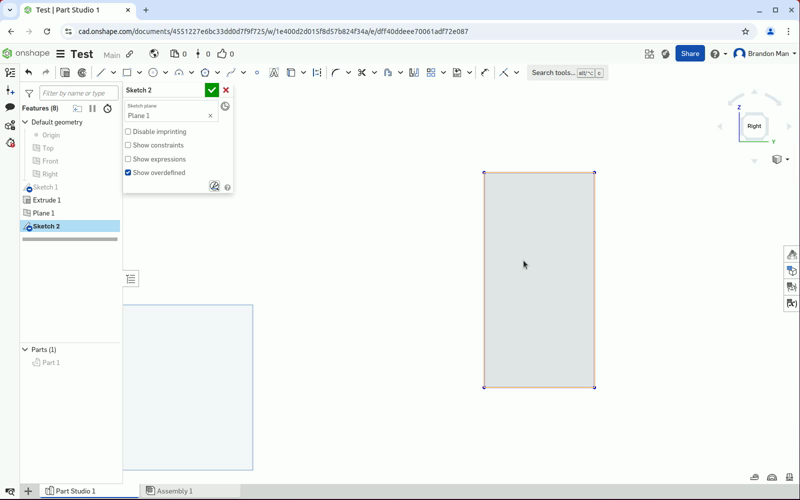
scroll(6)
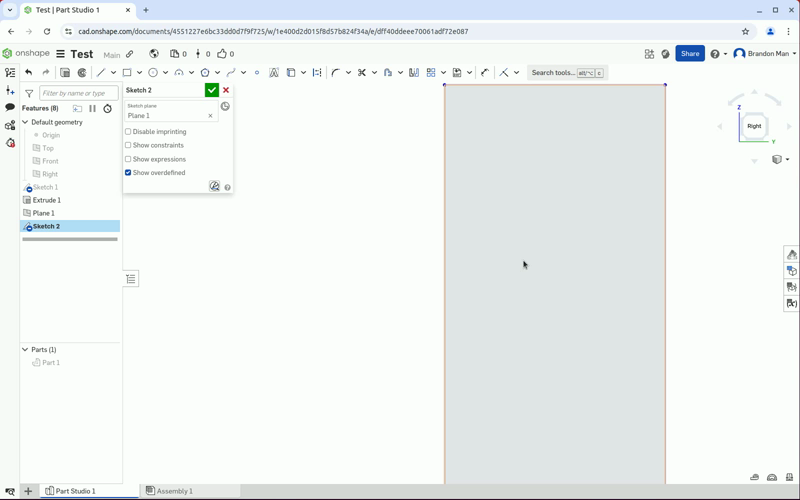
click(523, 260)
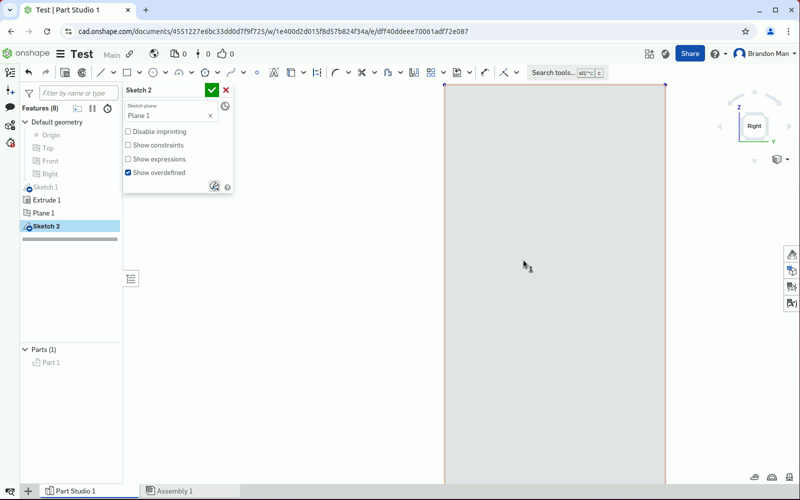
scroll(-6)
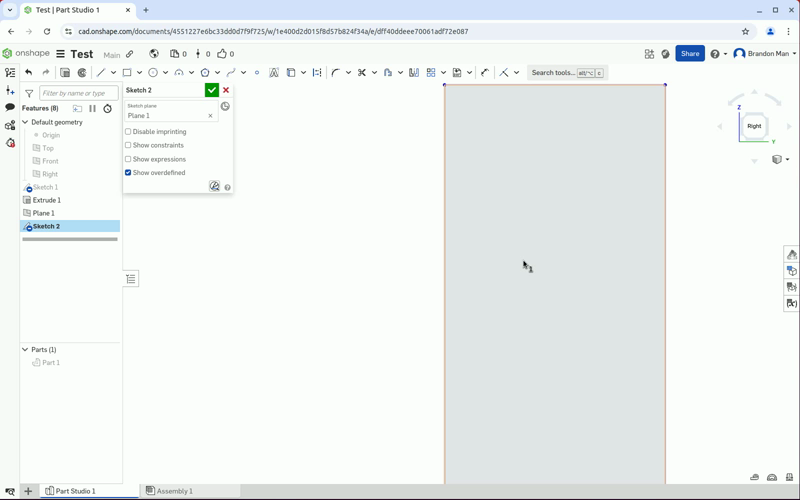
scroll(-6)
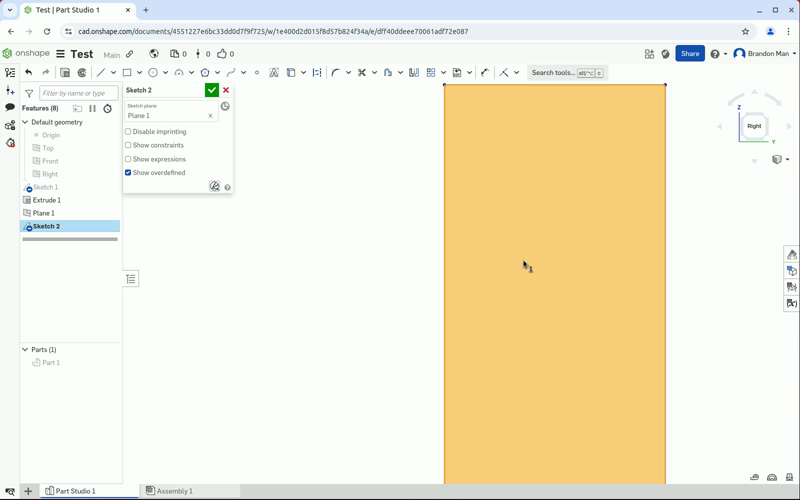
scroll(-6)
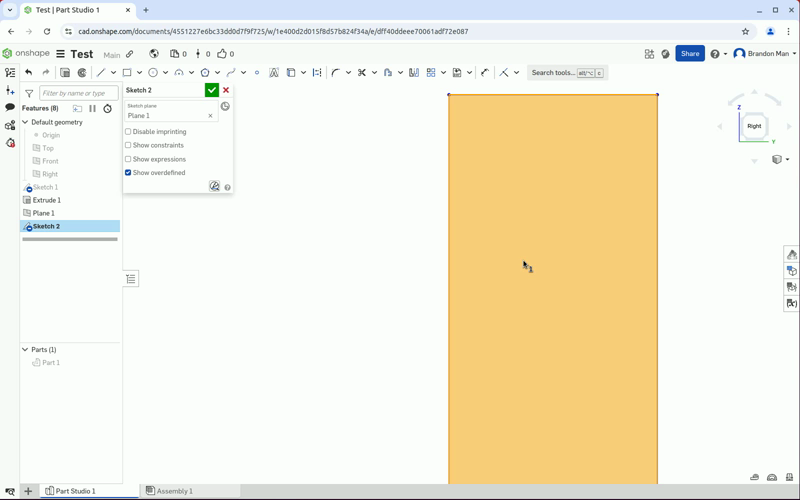
scroll(-6)
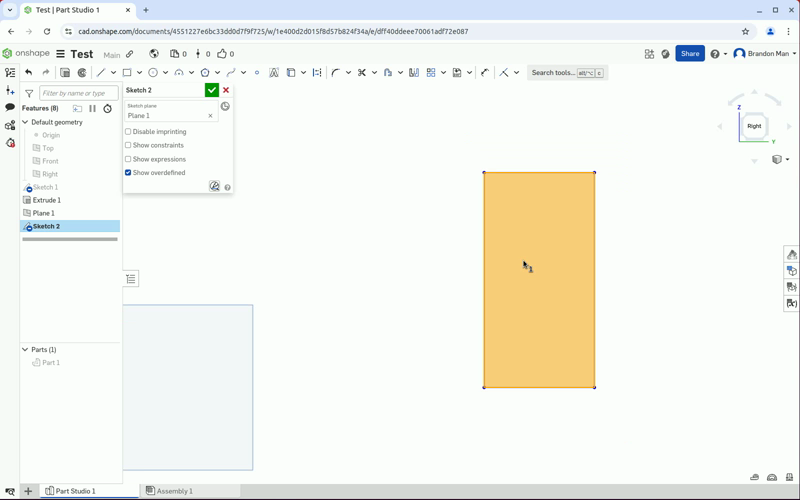
scroll(-6)
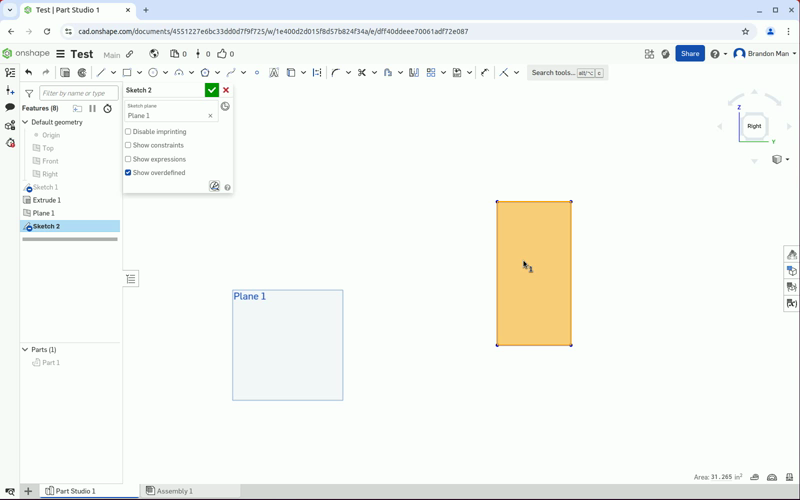
scroll(-6)
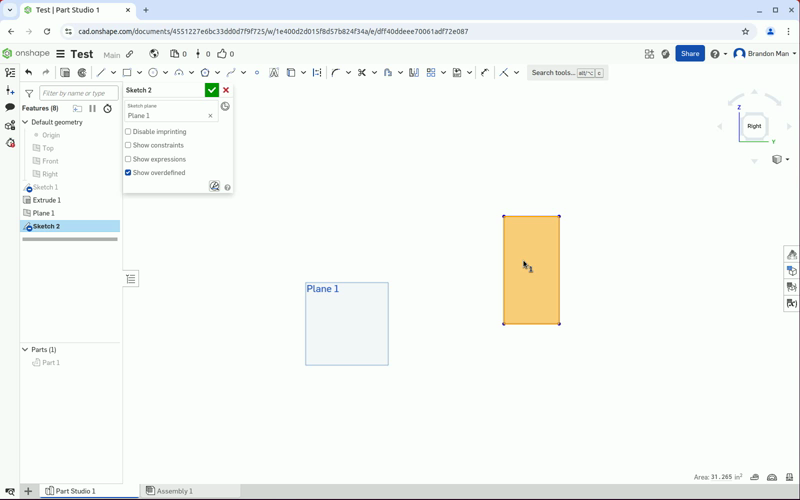
scroll(-6)
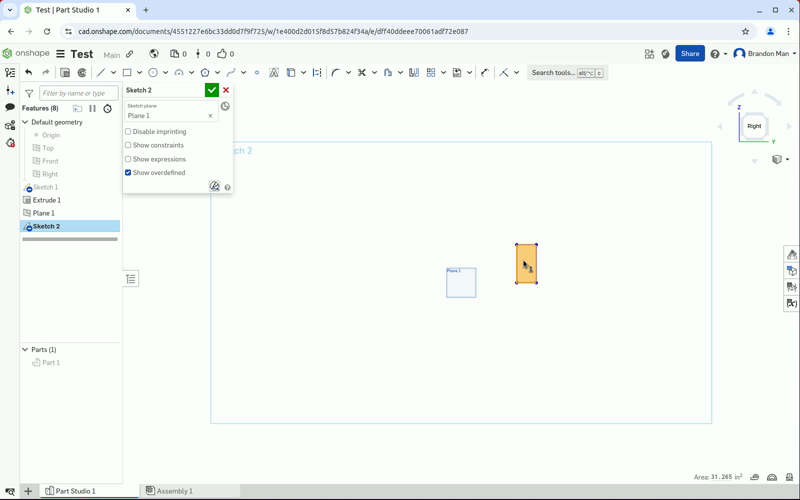
mouse_move(73, 352)
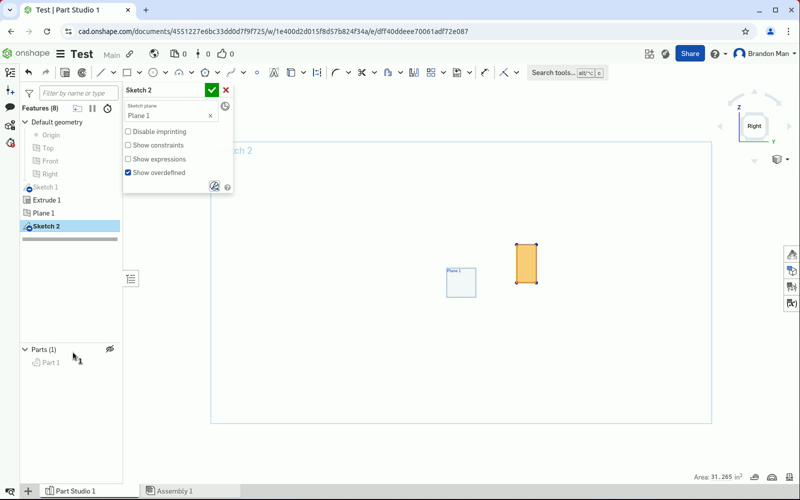
key(shift+y)
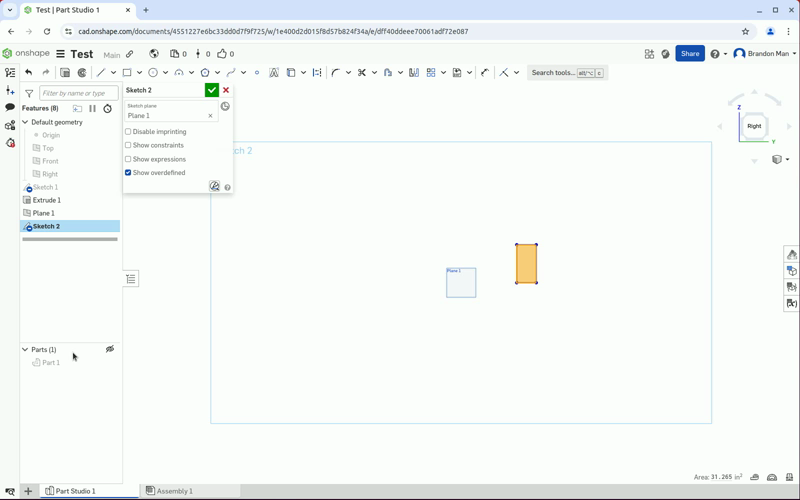
key(shift+e)
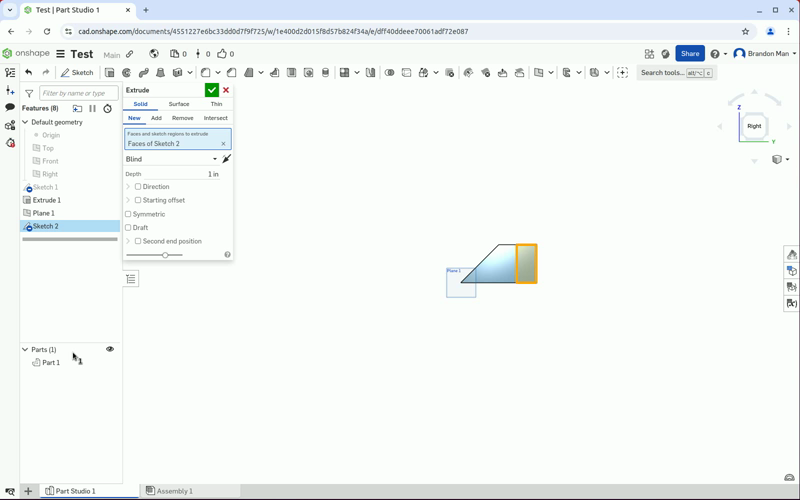
mouse_move(143, 106)
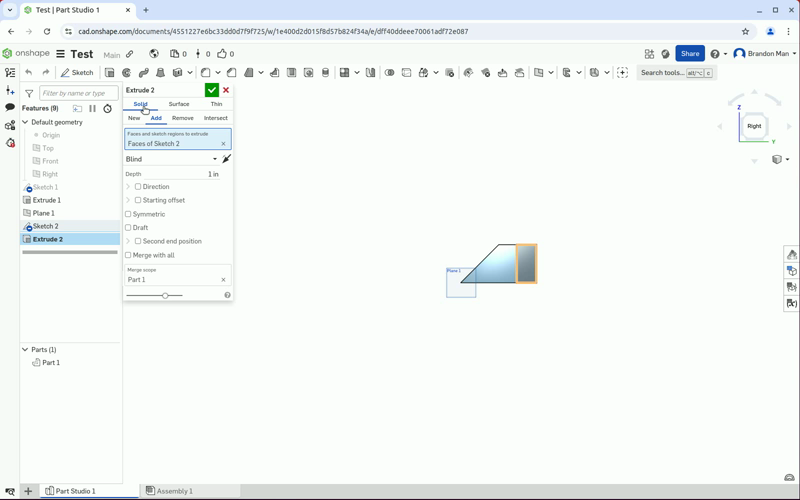
click(143, 106)
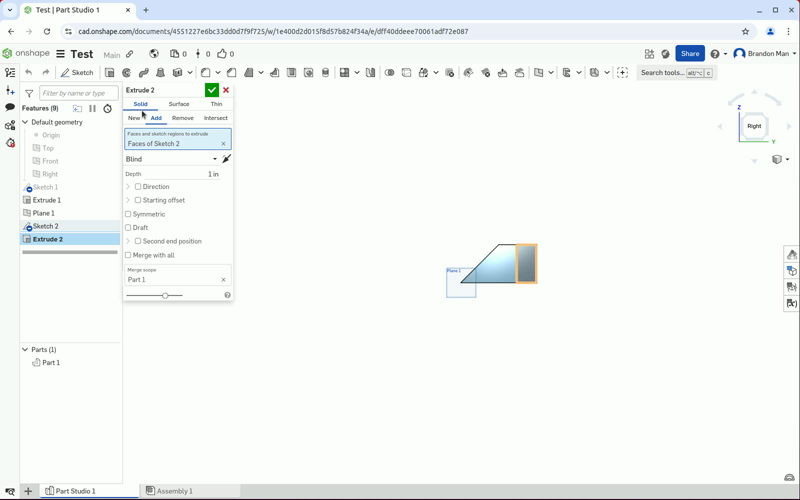
mouse_move(137, 120)
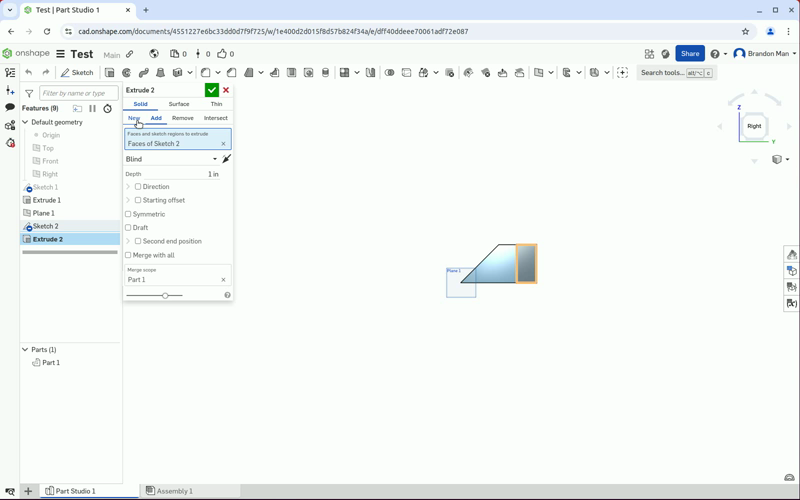
click(137, 120)
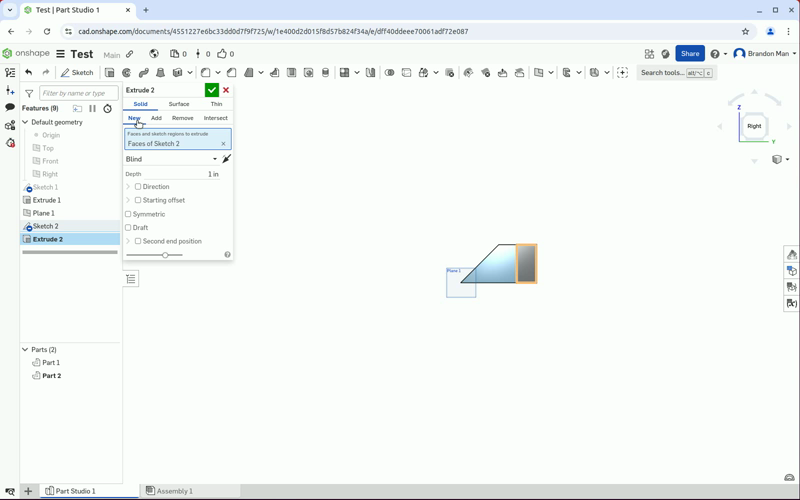
key(tab, 4)
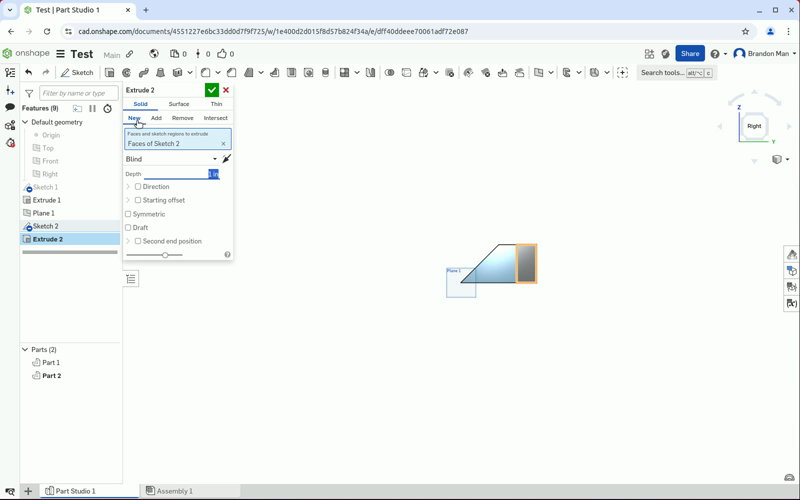
text(7.703)
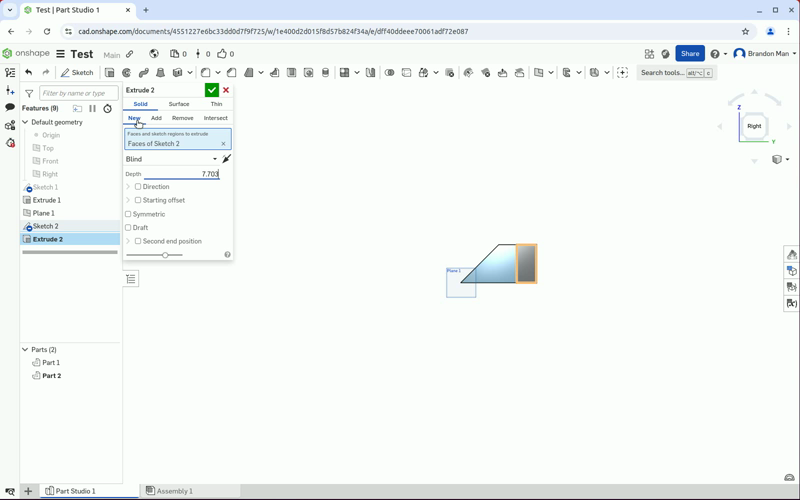
key(enter)
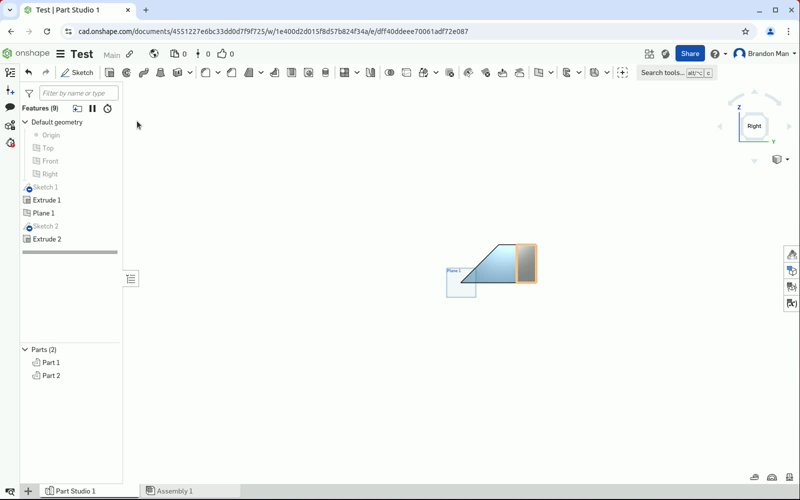
key(shift+h)
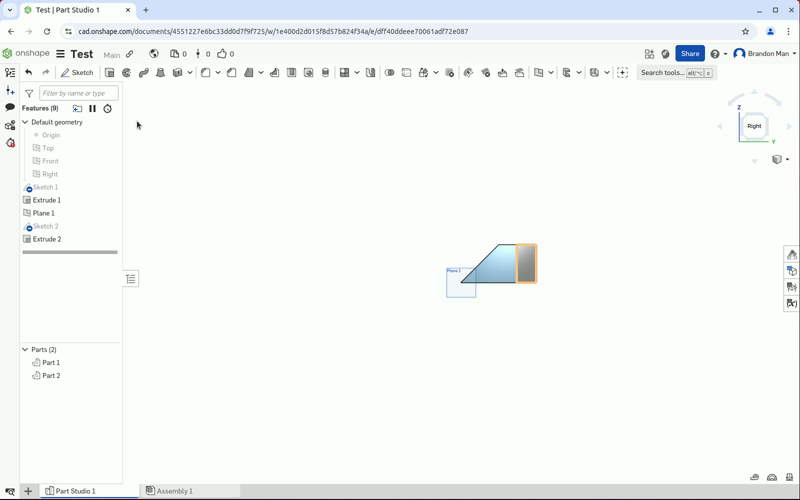
key(shift+h)
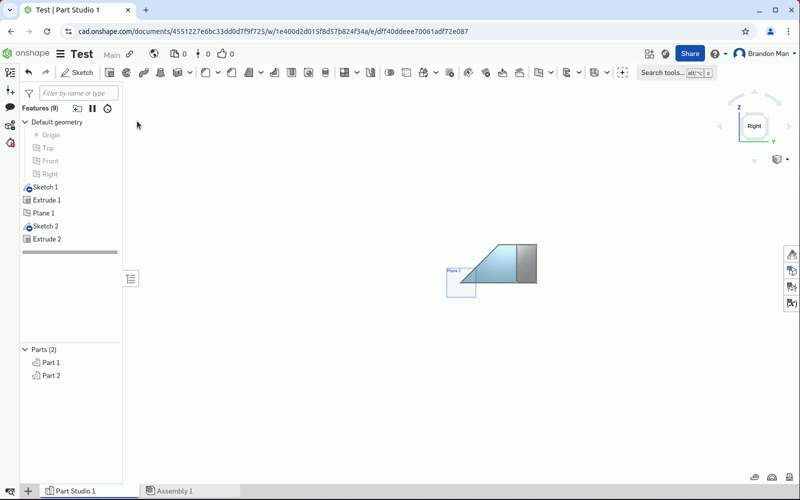
key(shift+7)
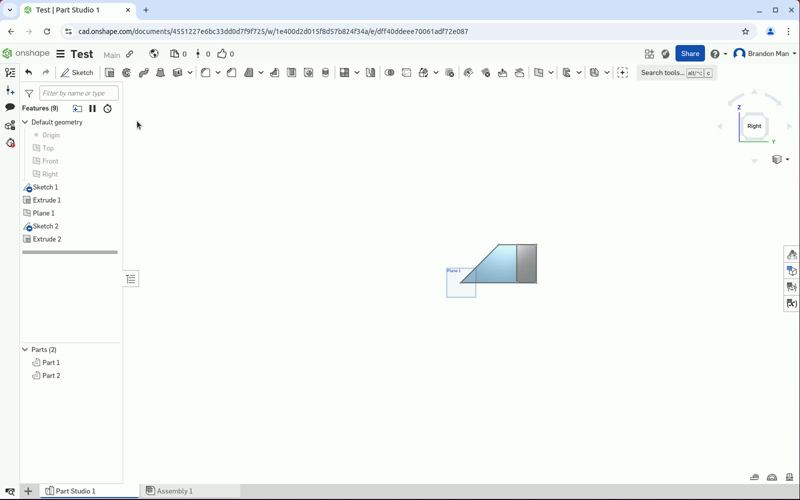
key(right, 2)
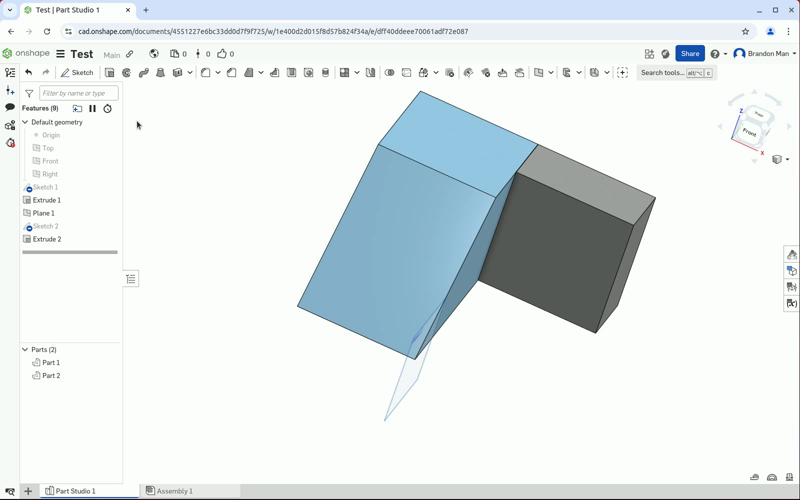
key(down, 2)
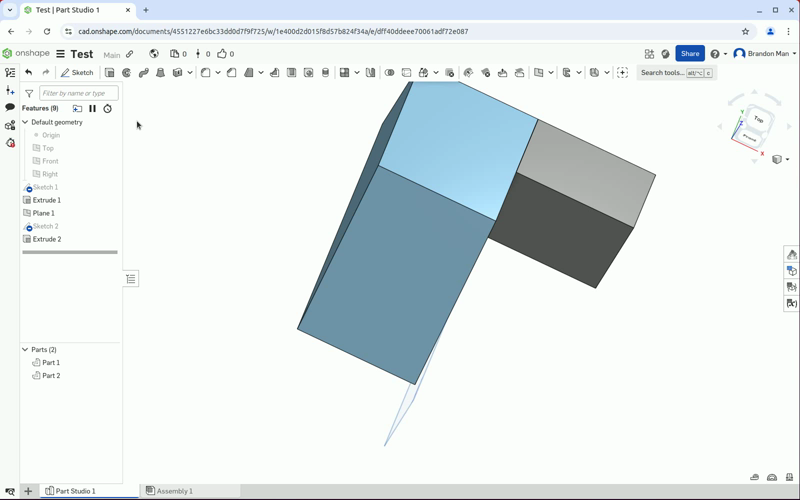
key(up, 2)
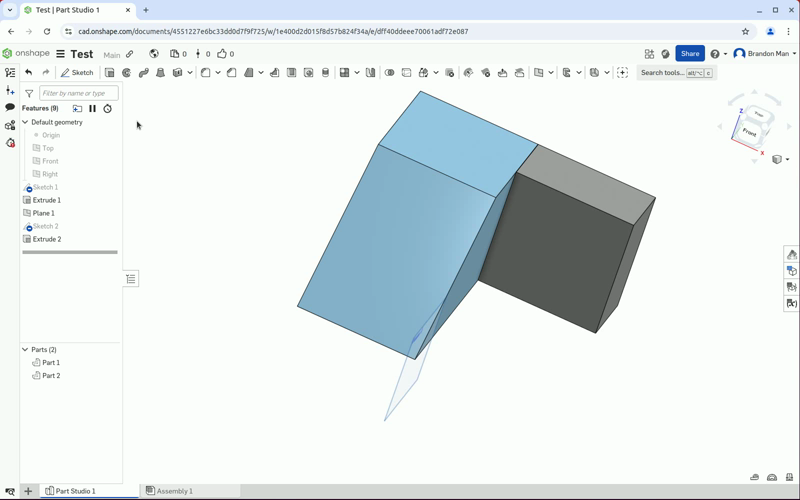
key(left, 2)
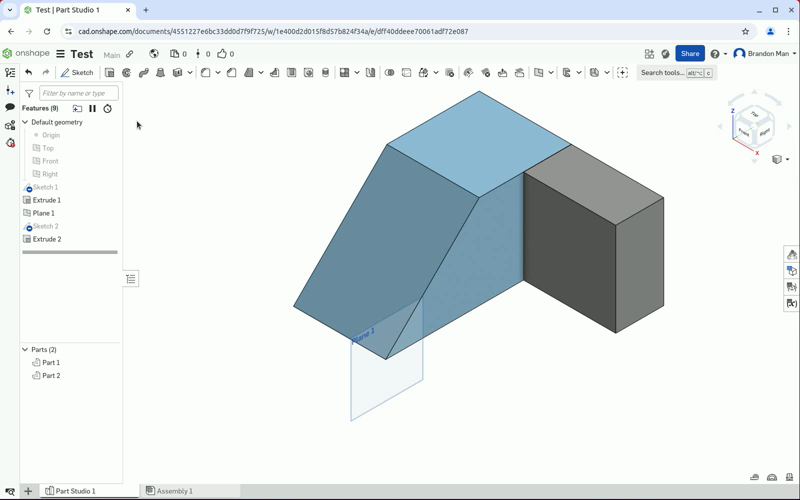
mouse_move(73, 189)
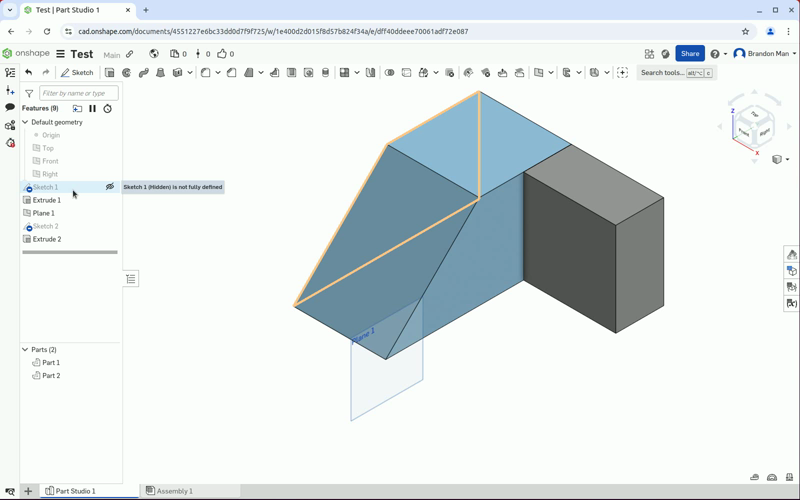
click(73, 189)